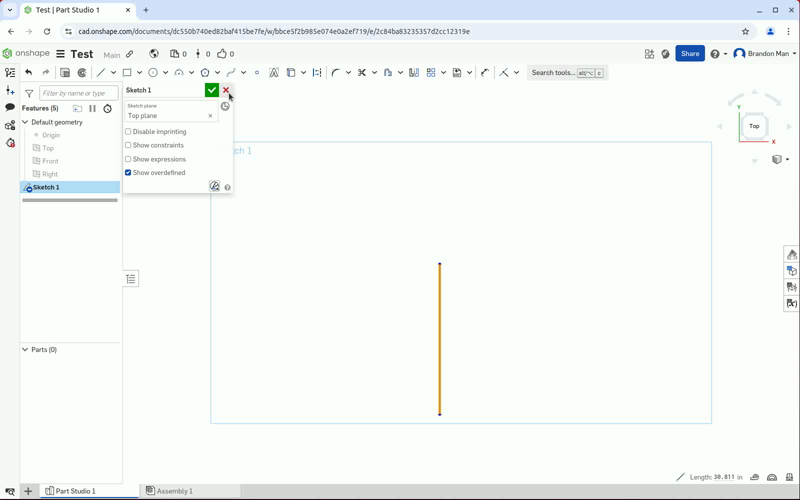
key(shift+h)
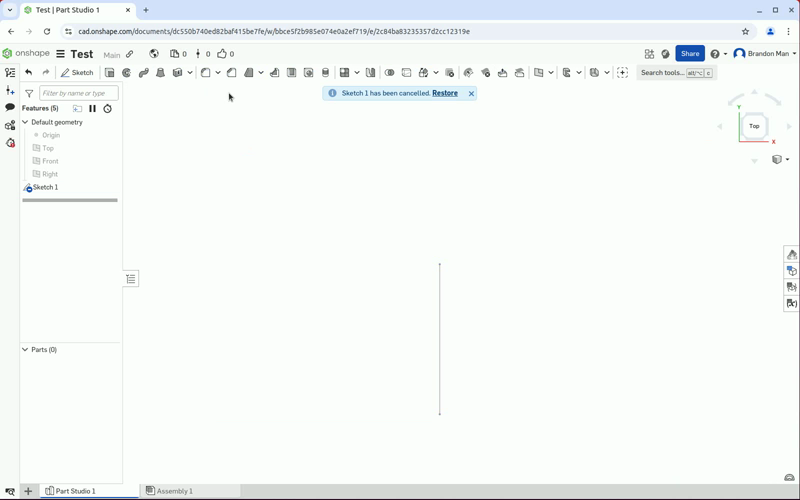
key(shift+s)
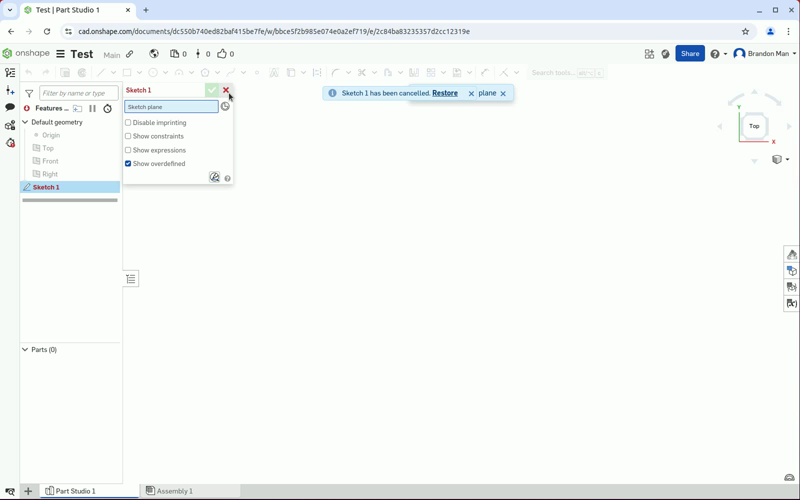
mouse_move(73, 150)
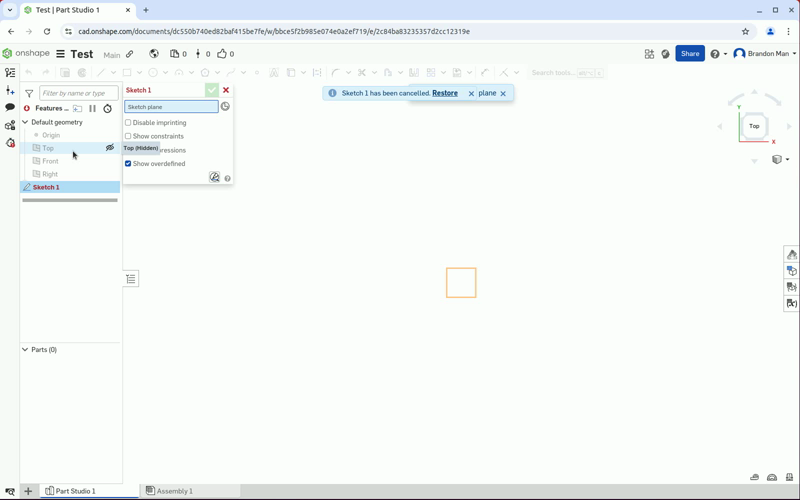
click(73, 150)
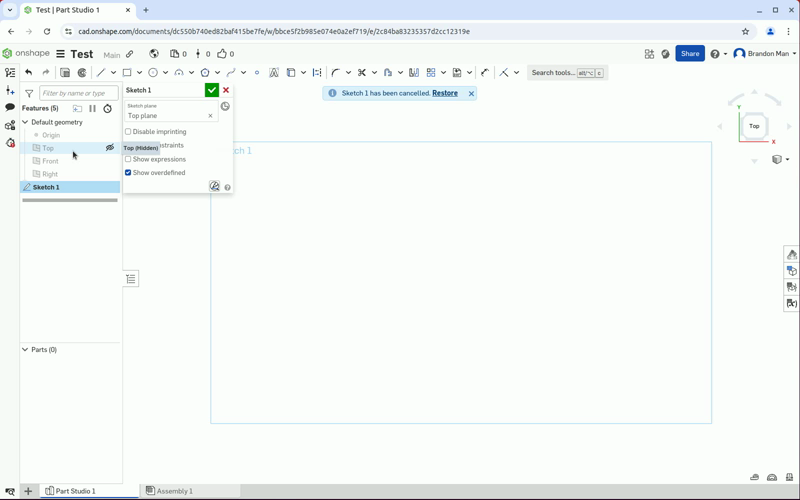
mouse_move(73, 352)
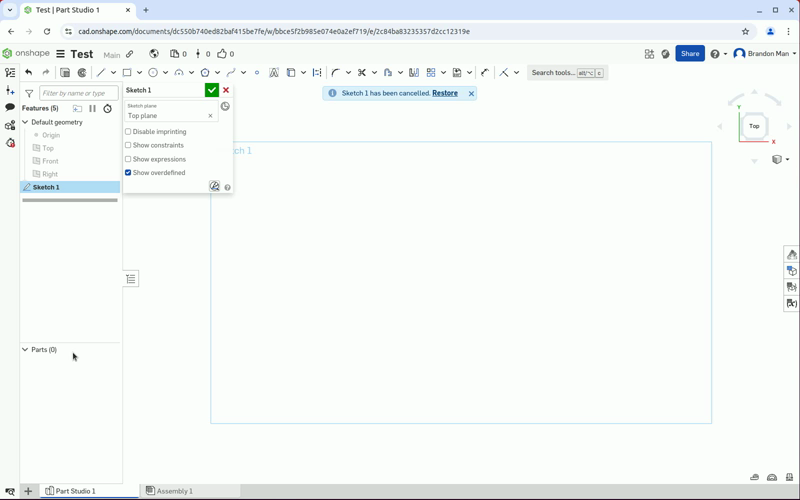
key(y)
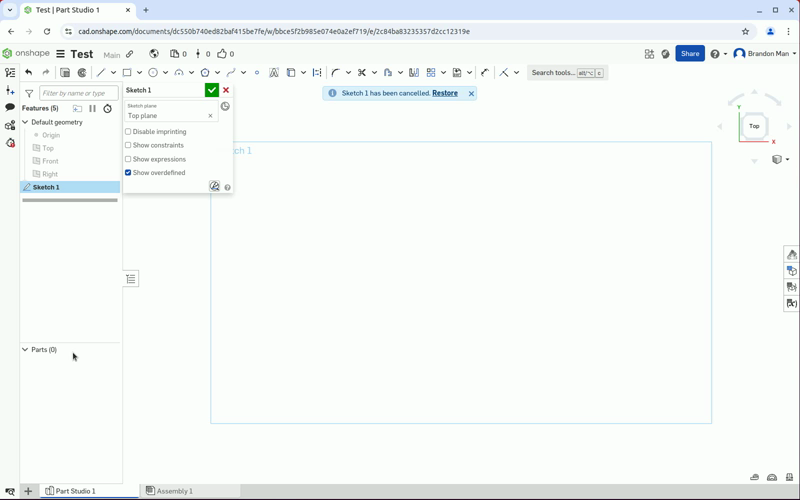
key(l)
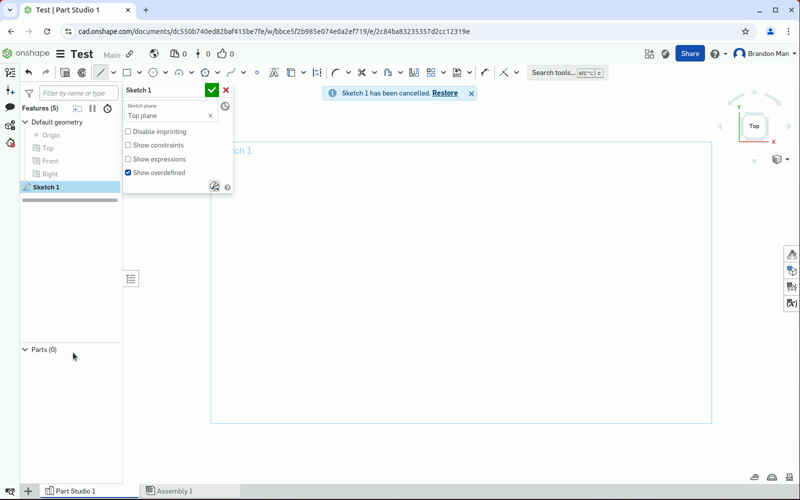
key_down(shift)
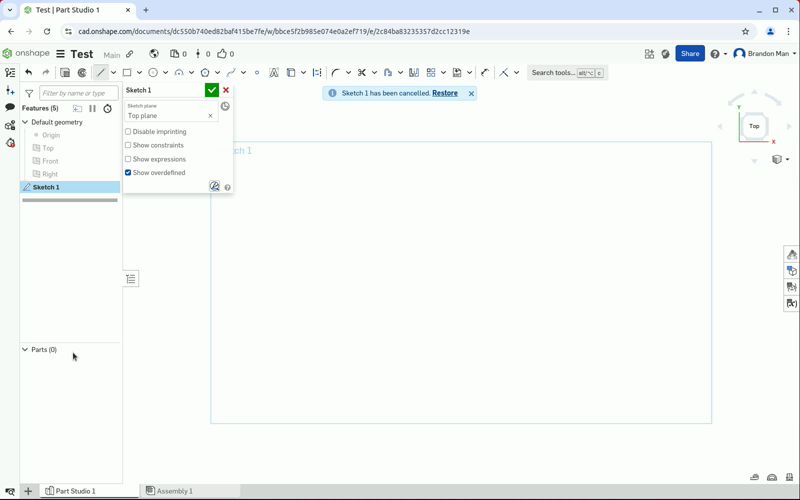
mouse_move(460, 395)
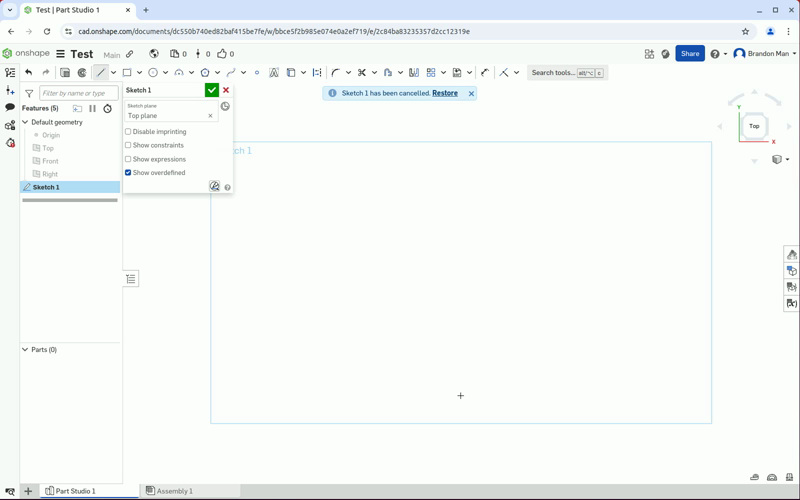
click(460, 395)
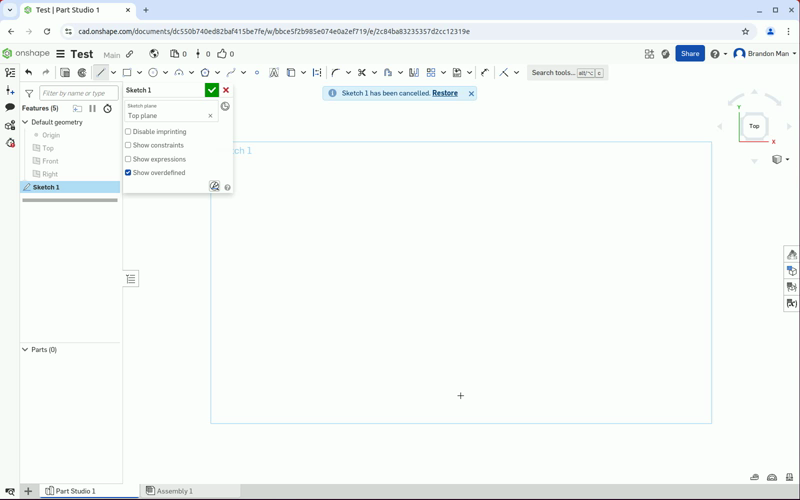
key_up(shift)
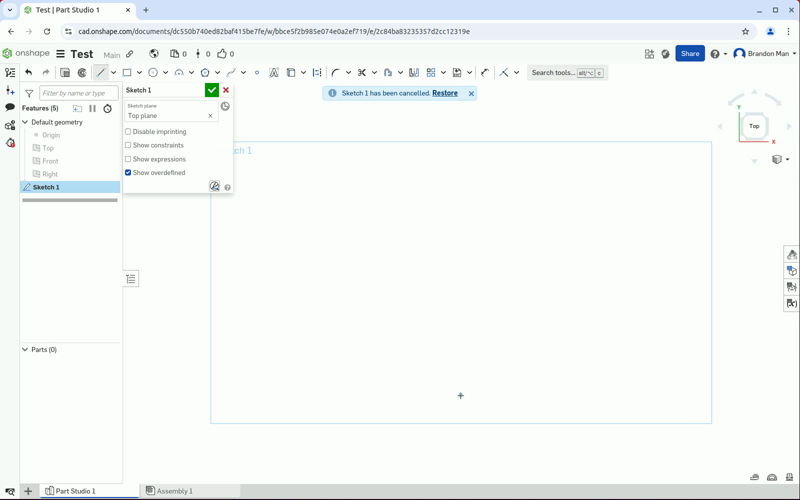
key_down(shift)
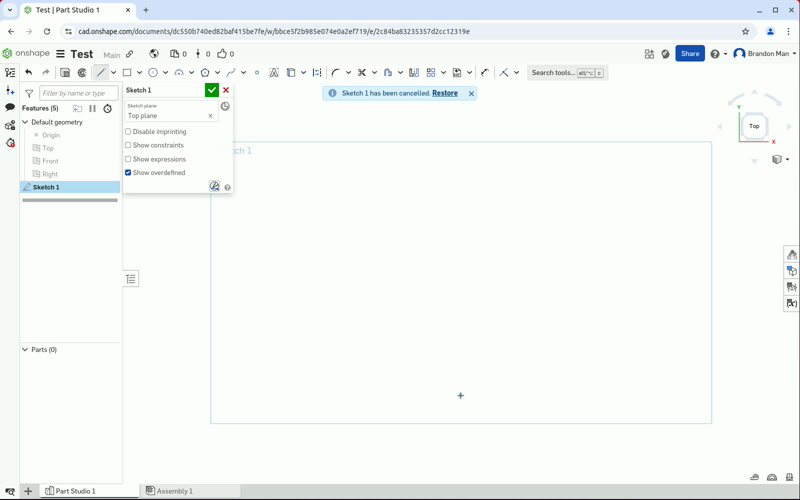
mouse_move(570, 395)
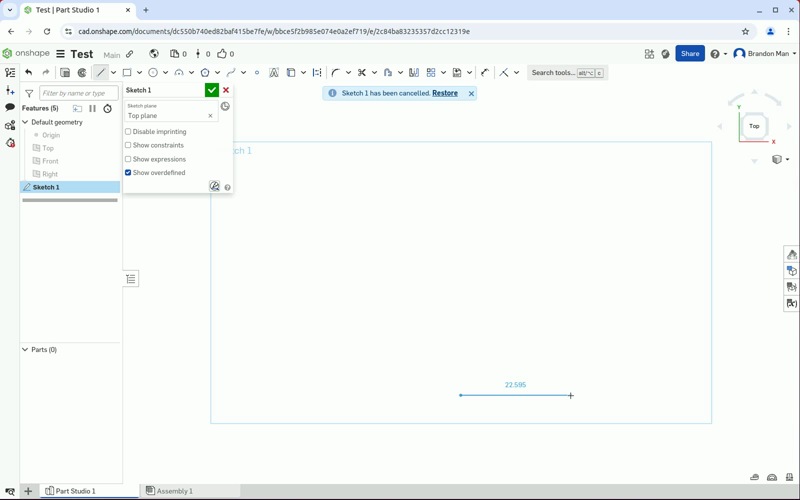
click(570, 395)
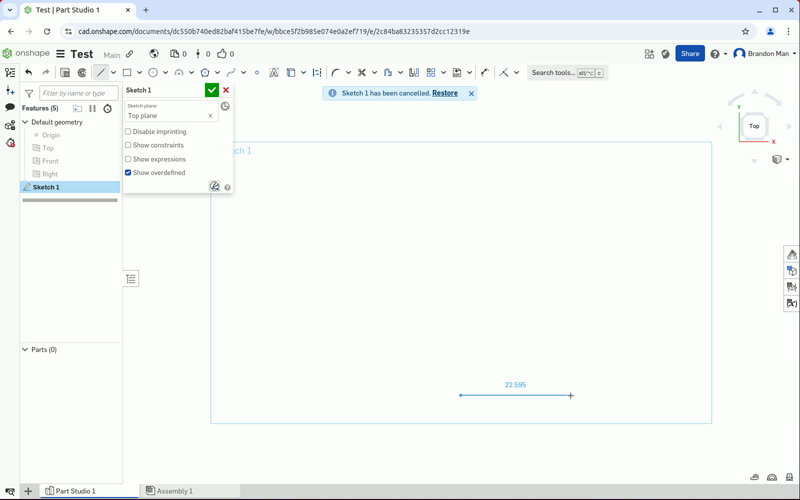
key_up(shift)
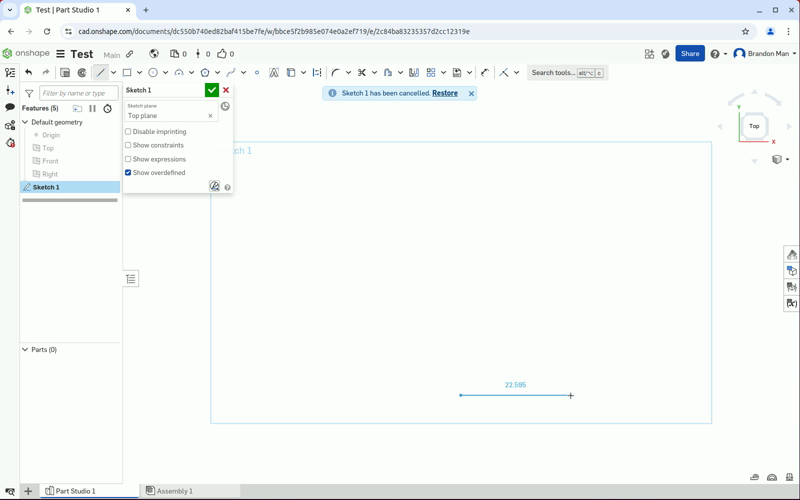
key_down(shift)
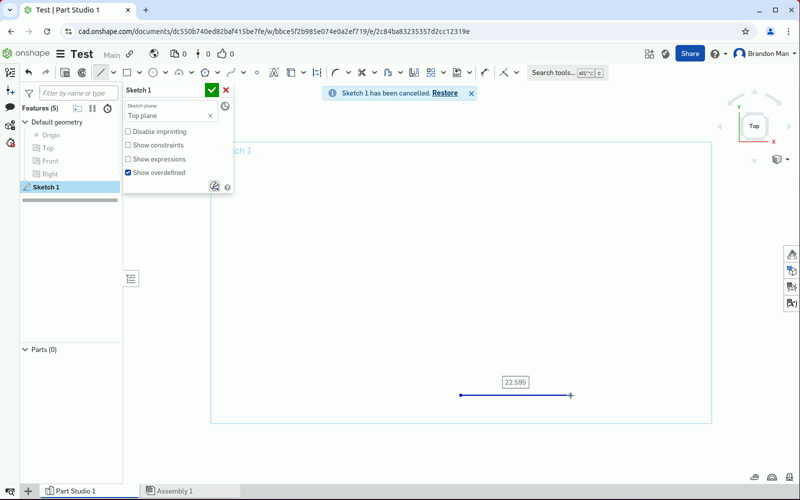
mouse_move(480, 282)
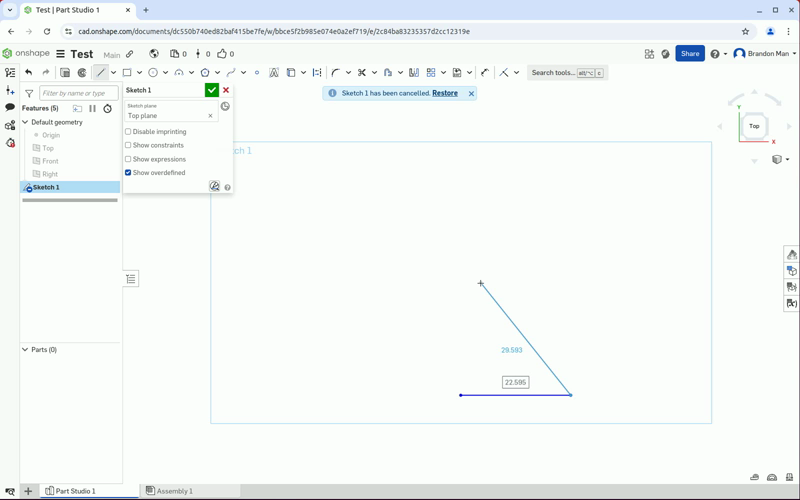
click(480, 282)
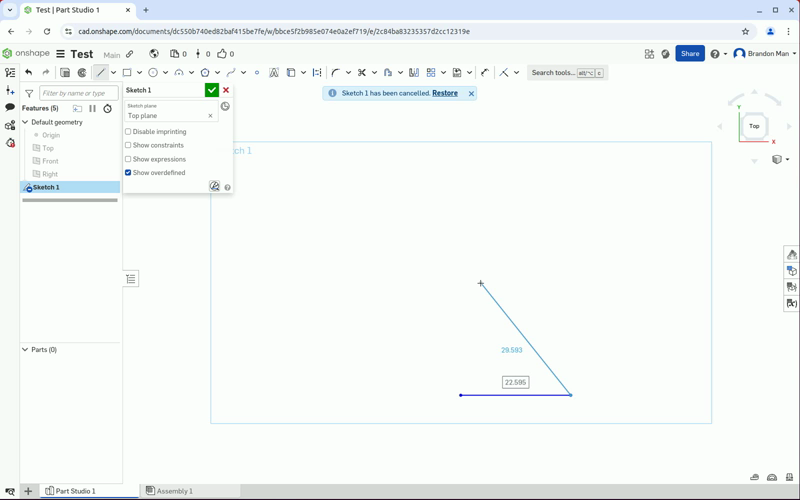
key_up(shift)
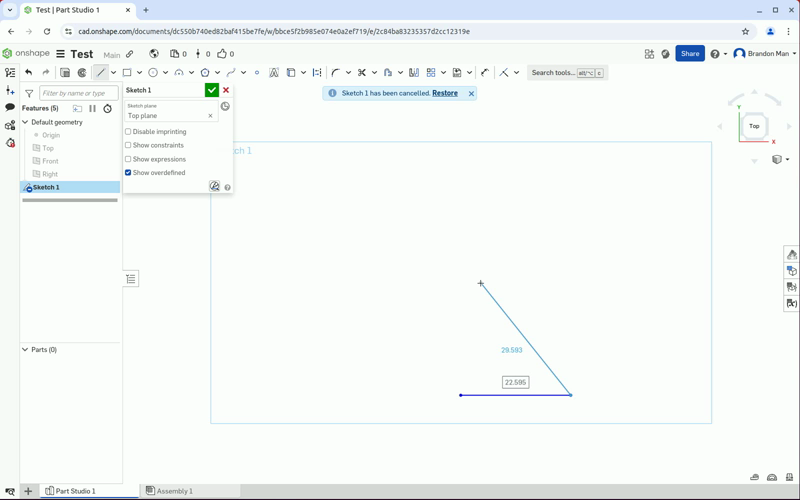
key_down(shift)
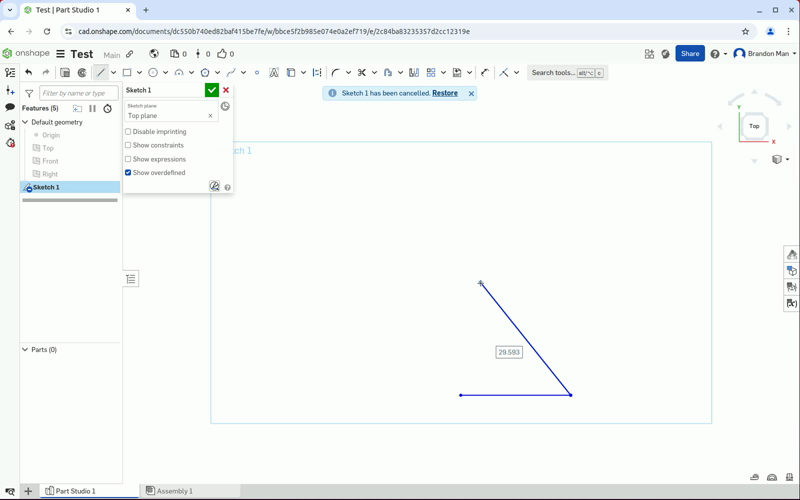
mouse_move(510, 282)
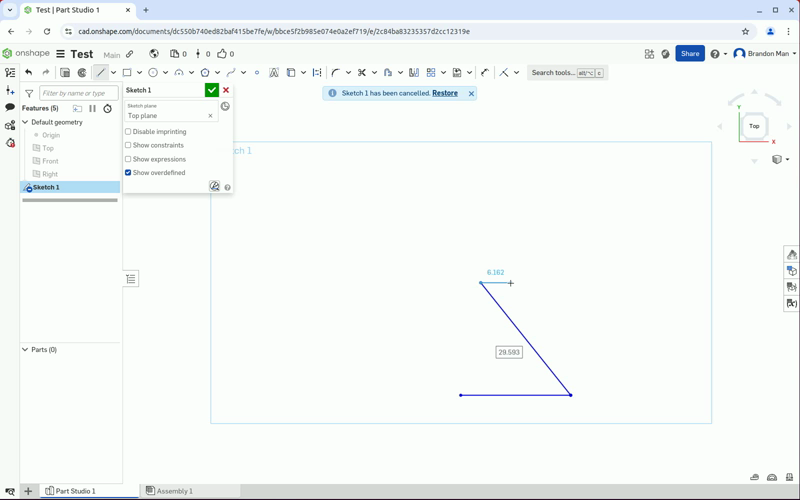
mouse_move(460, 282)
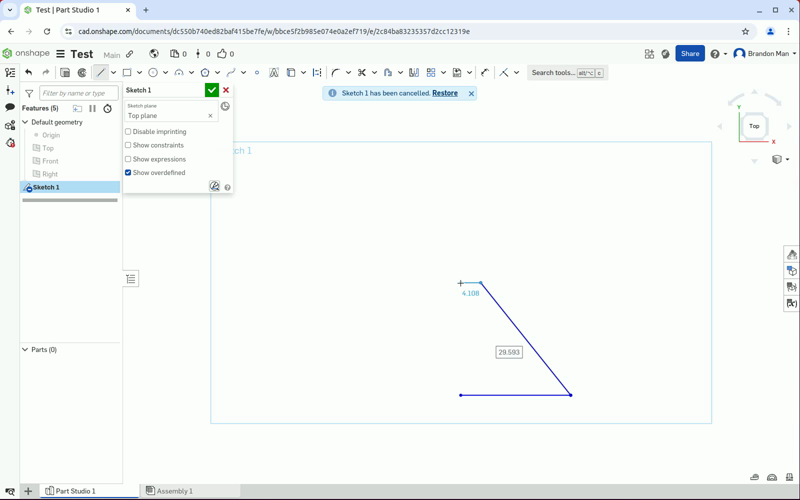
click(460, 282)
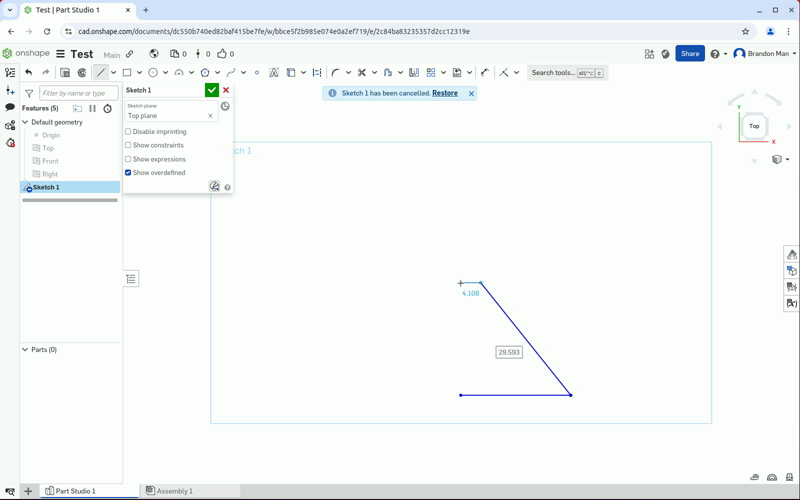
key_up(shift)
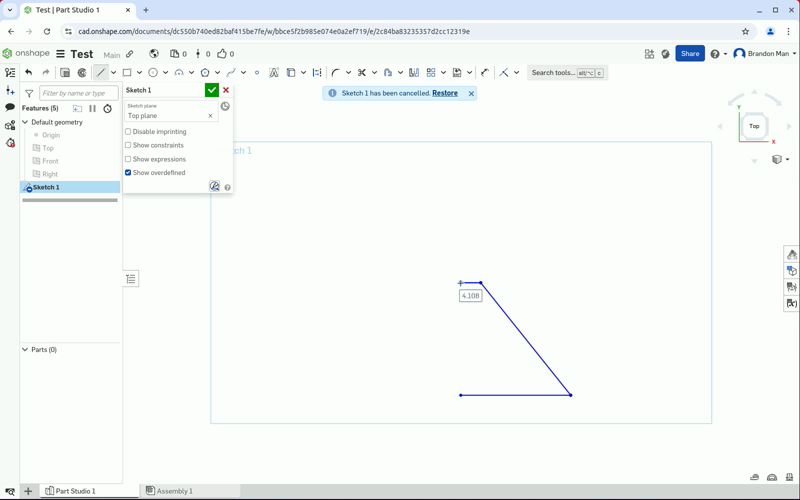
key_down(shift)
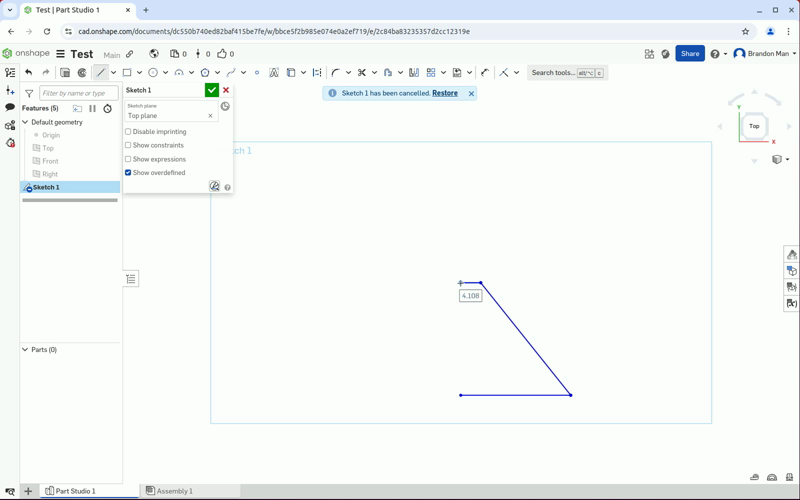
mouse_move(460, 395)
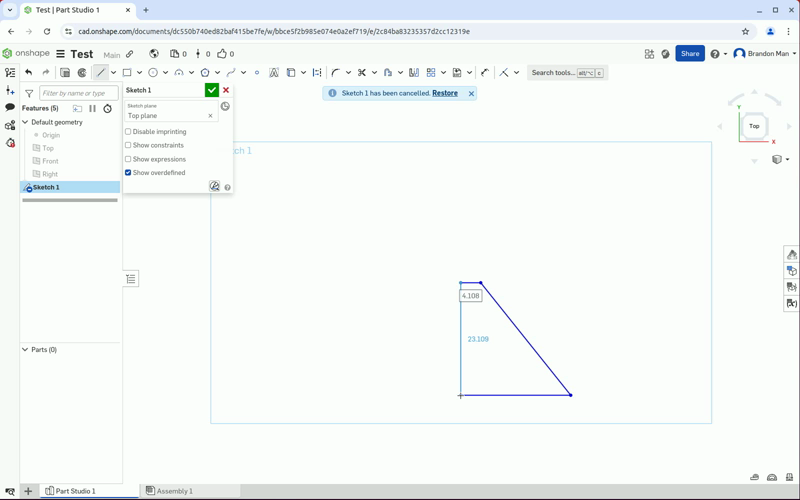
key_up(shift)
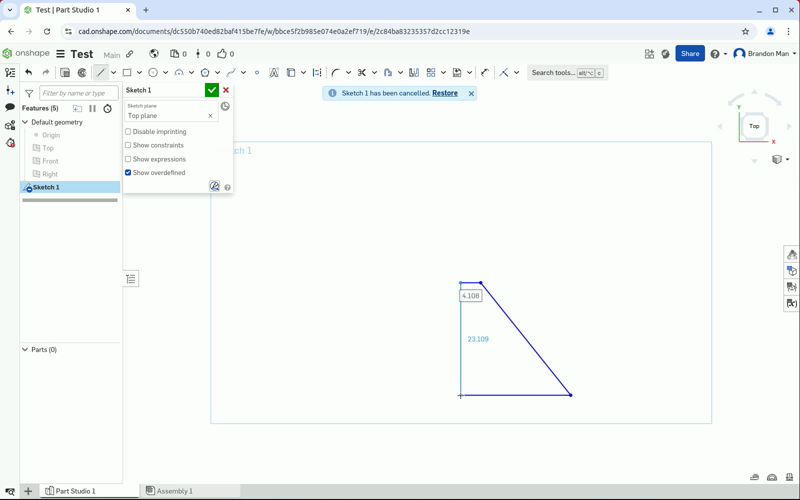
click(460, 395)
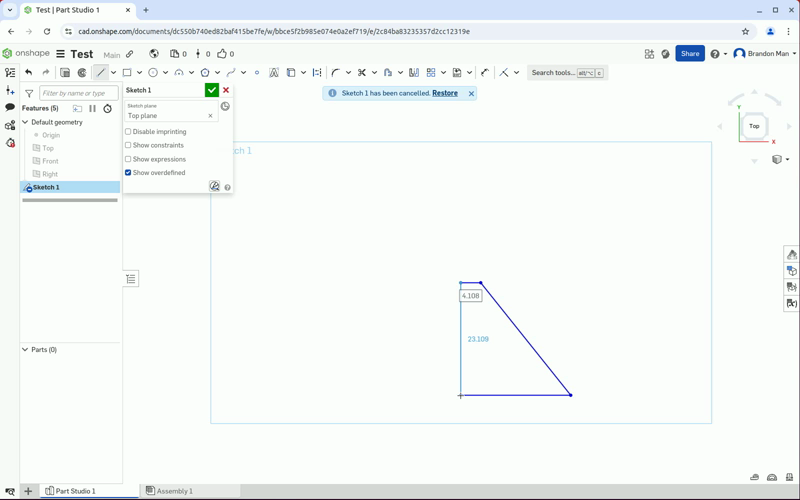
key(esc)
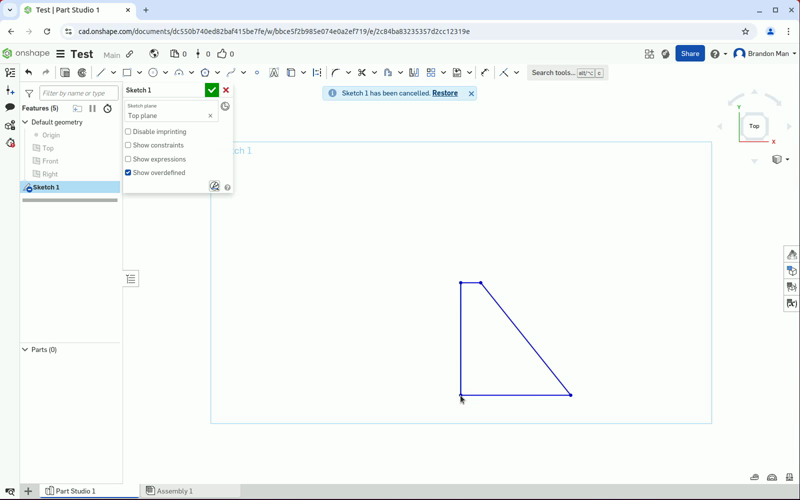
mouse_move(478, 289)
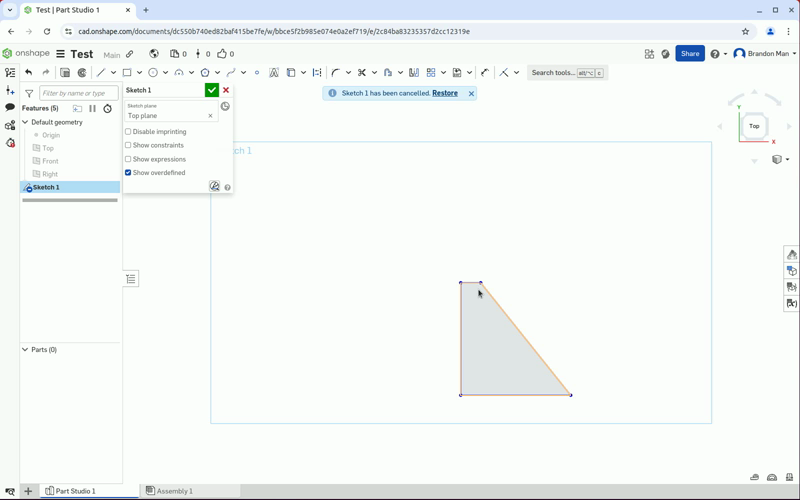
click(478, 289)
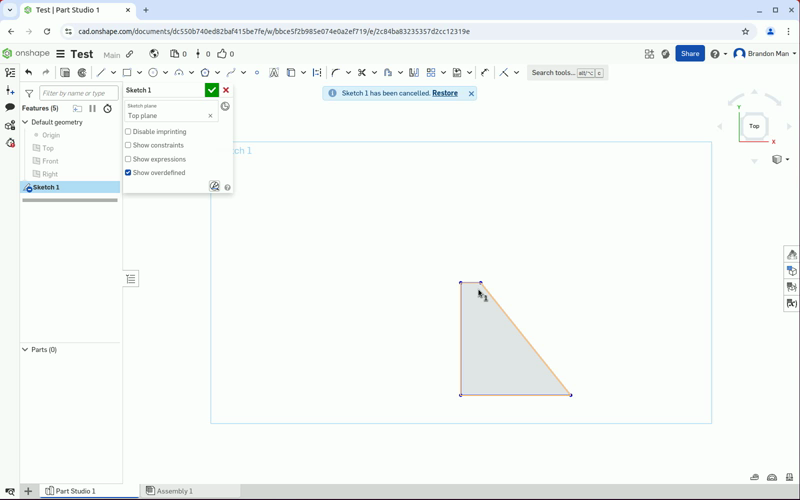
mouse_move(73, 352)
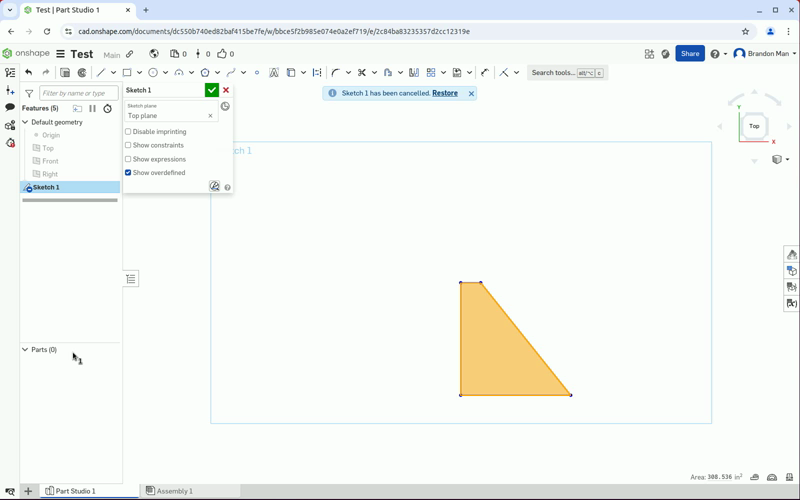
key(shift+y)
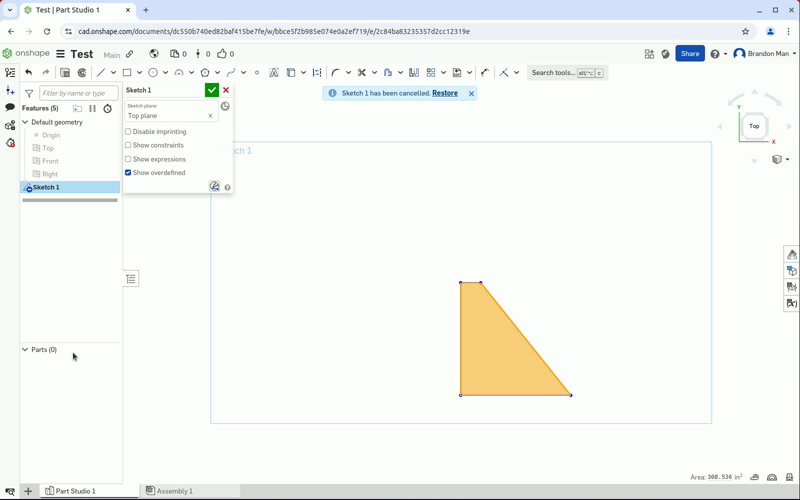
key(shift+e)
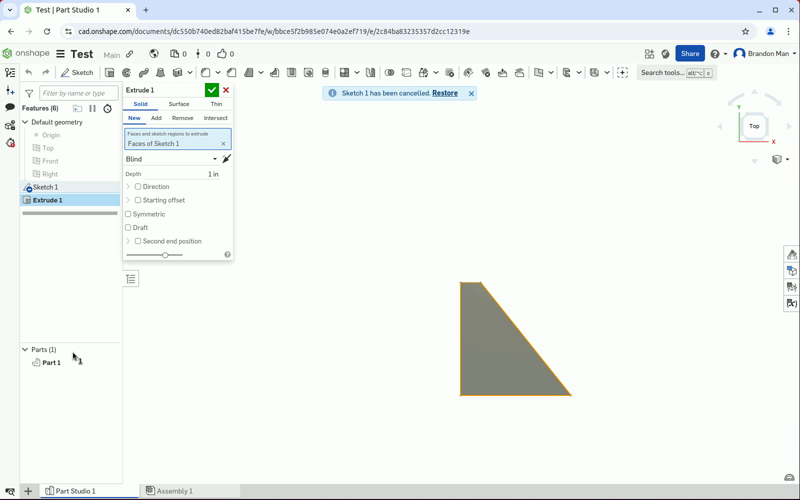
mouse_move(143, 106)
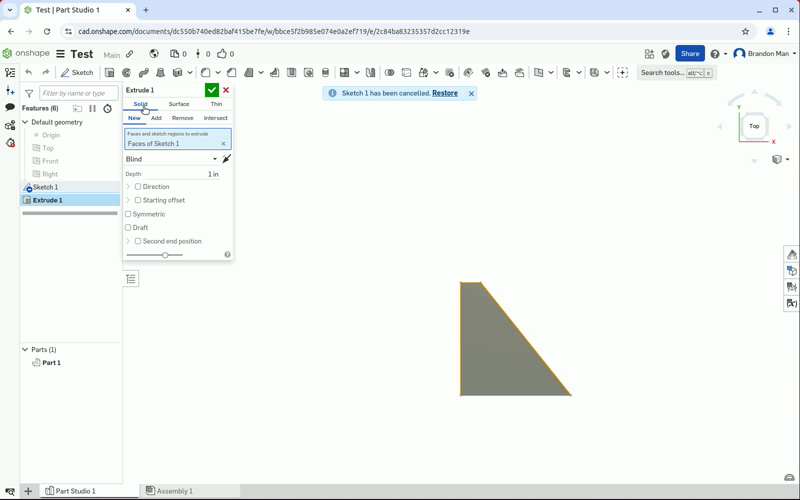
click(143, 106)
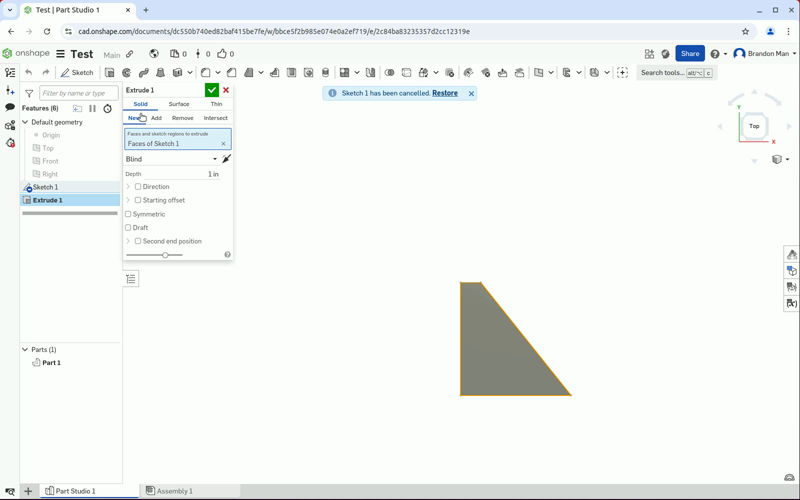
mouse_move(137, 120)
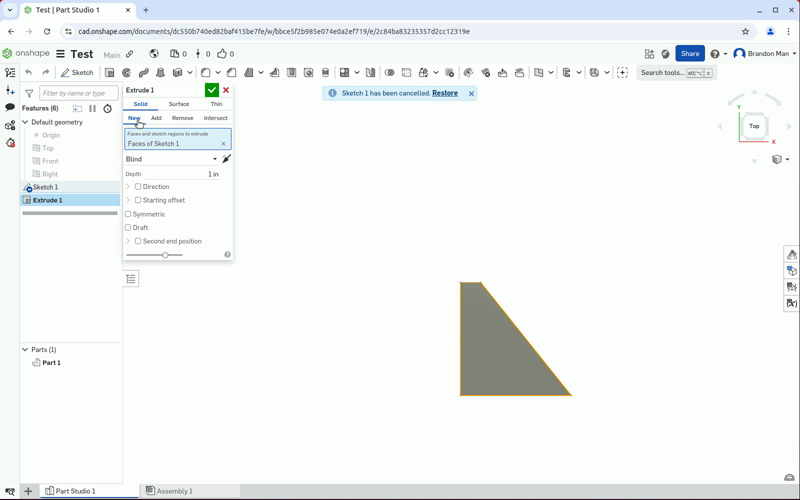
click(137, 120)
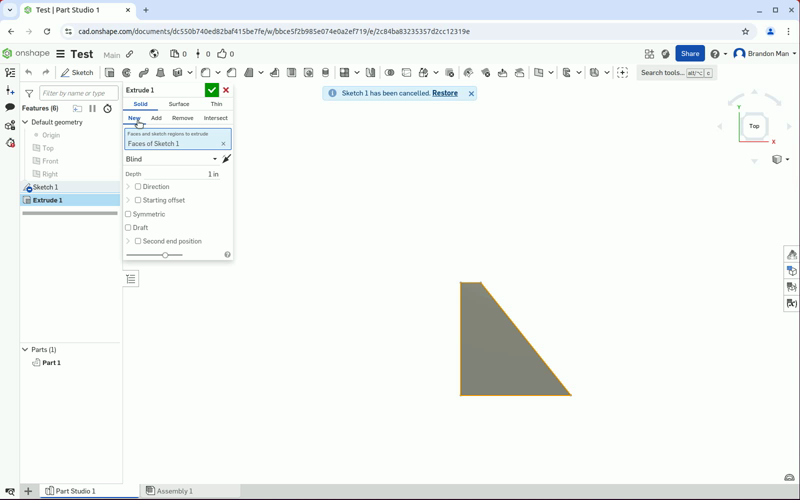
key(tab, 4)
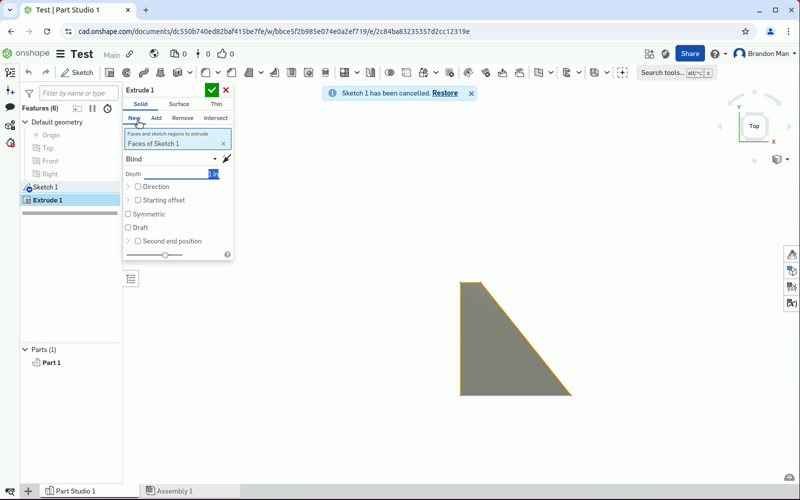
text(8.184)
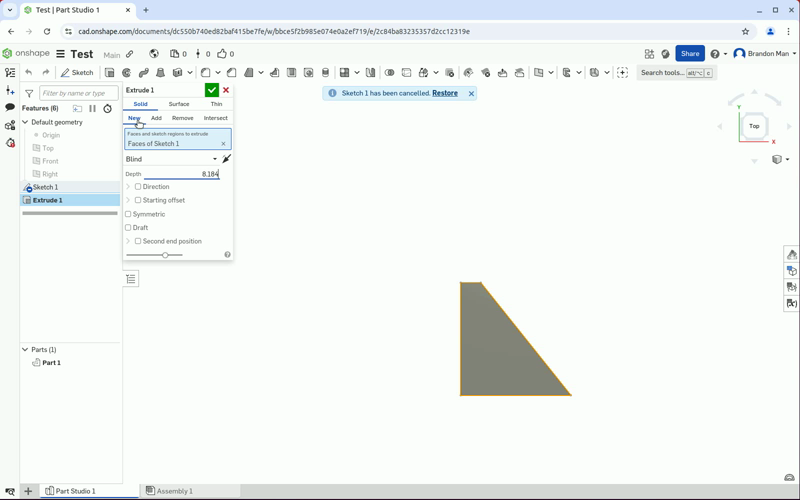
key(enter)
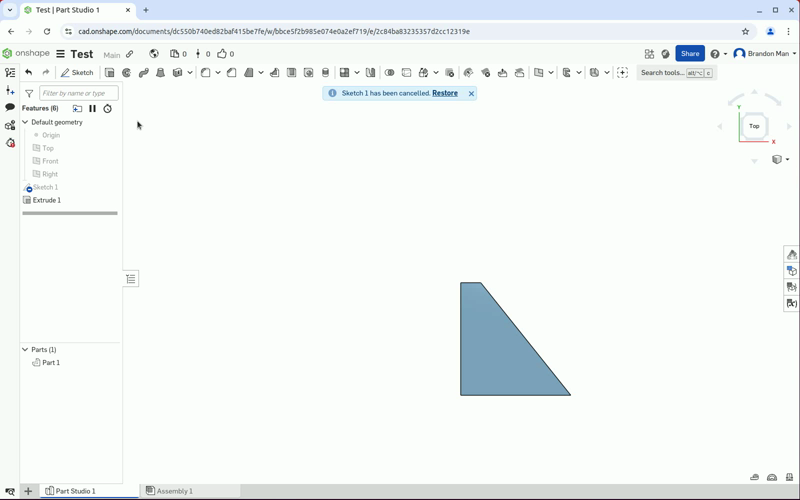
key(shift+h)
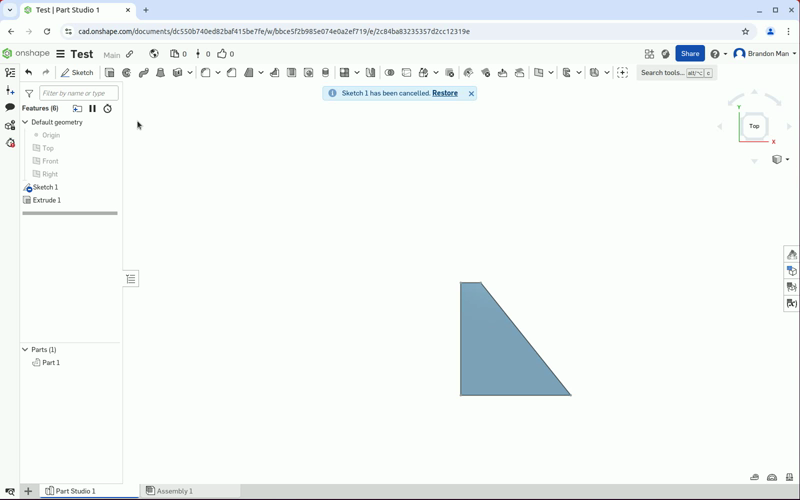
key(shift+h)
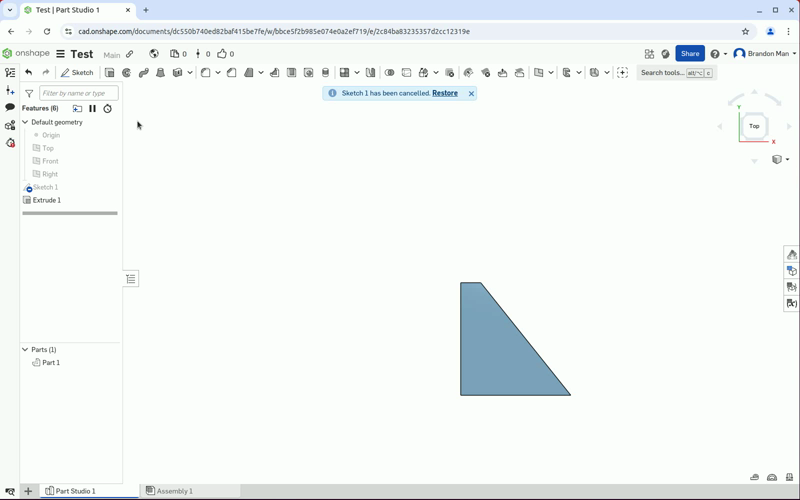
mouse_move(73, 189)
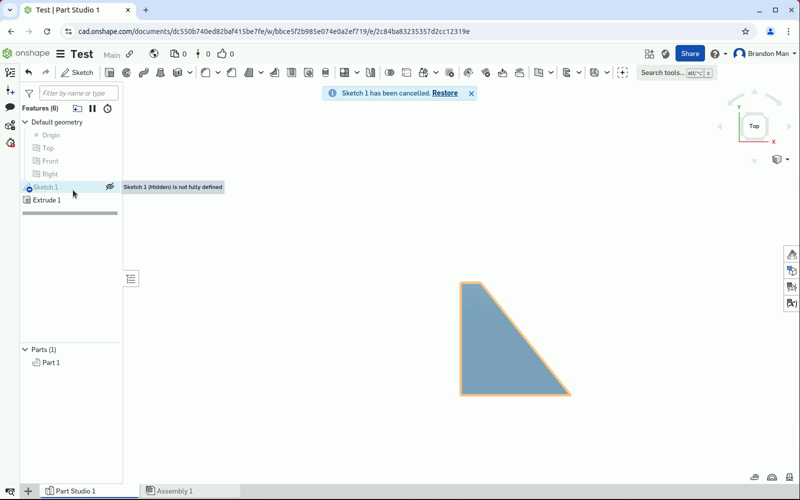
click(73, 189)
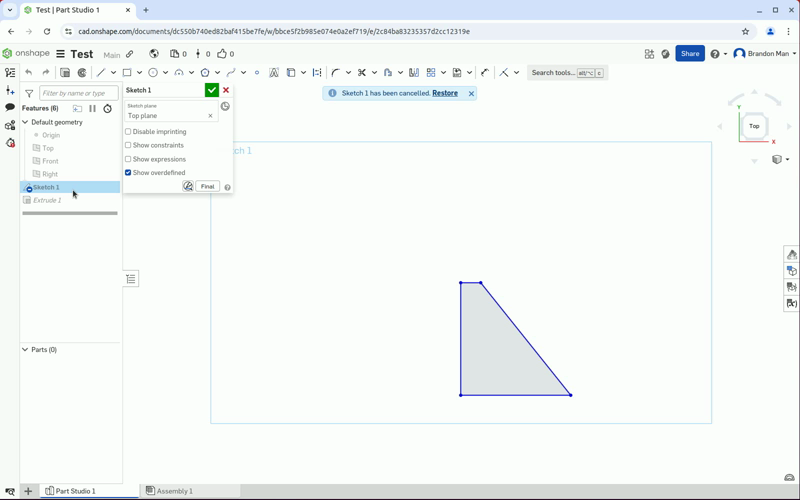
mouse_move(229, 92)
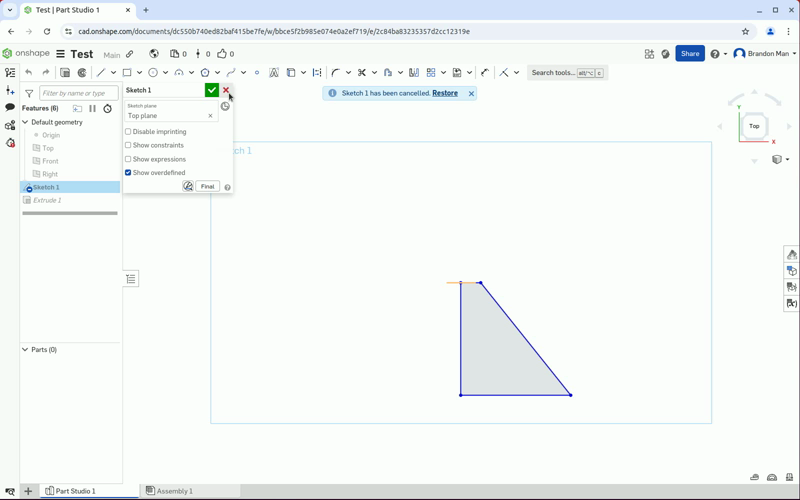
click(229, 92)
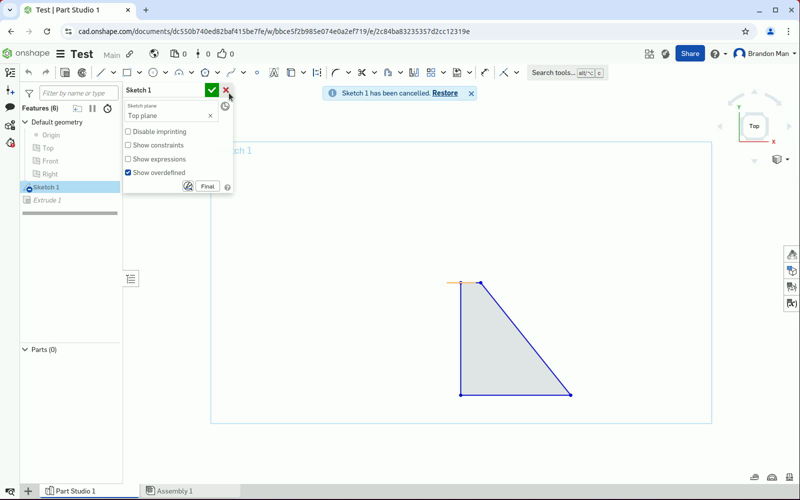
key(shift+s)
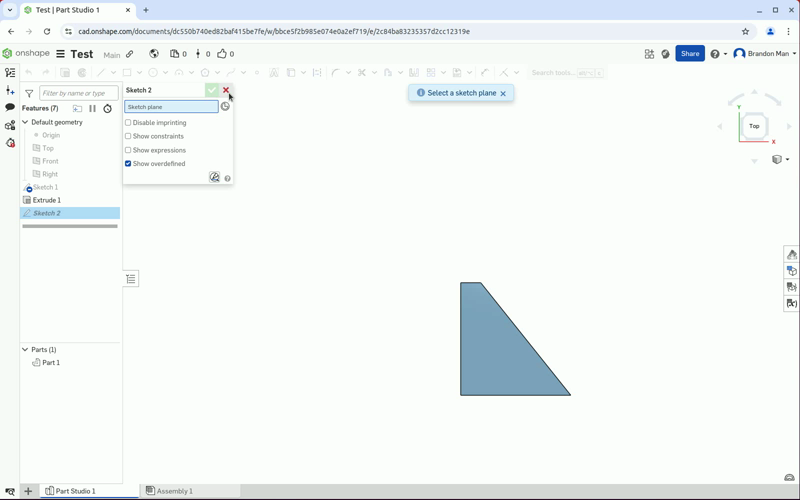
mouse_move(73, 150)
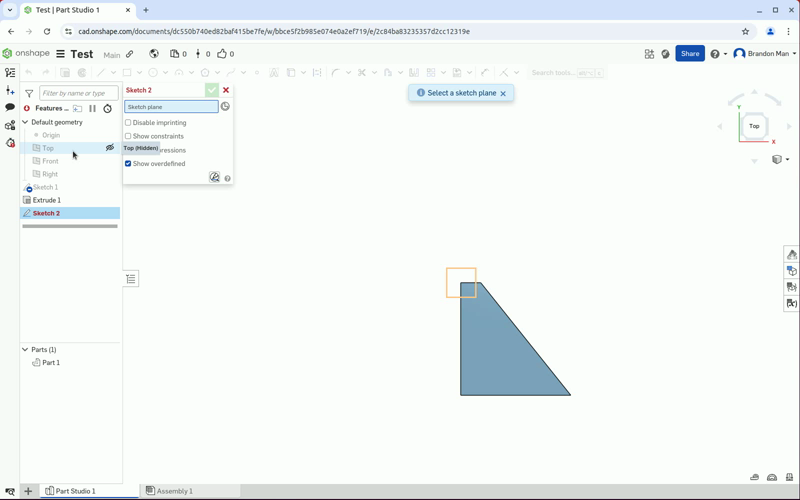
click(73, 150)
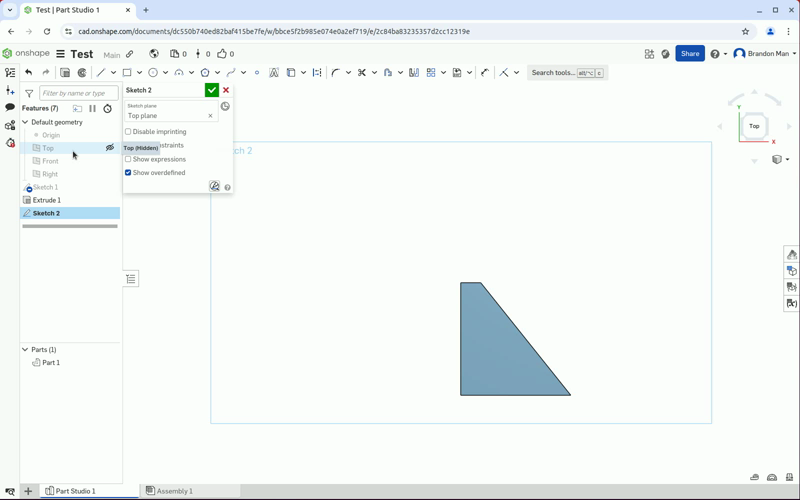
mouse_move(73, 352)
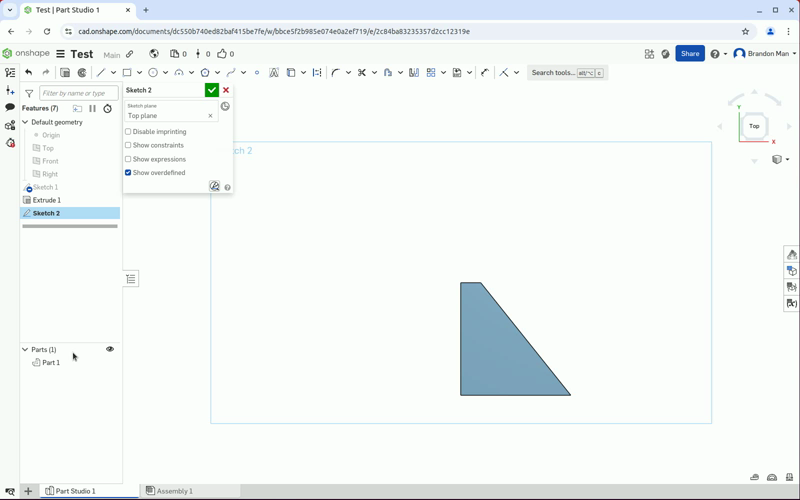
key(y)
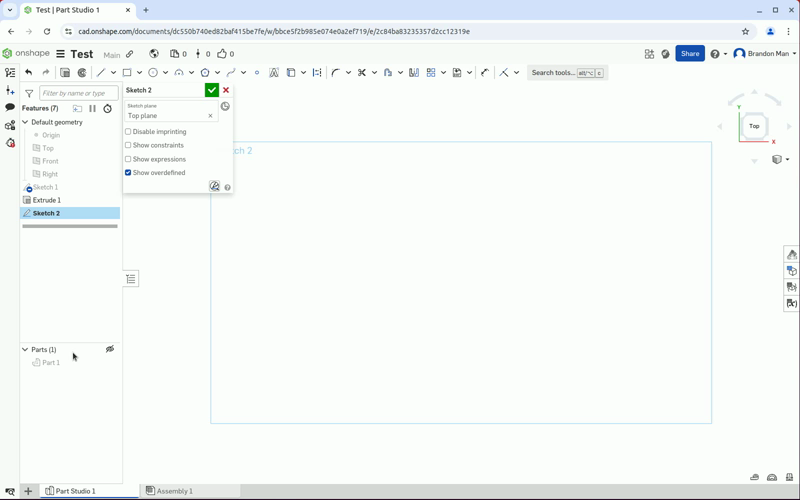
key(l)
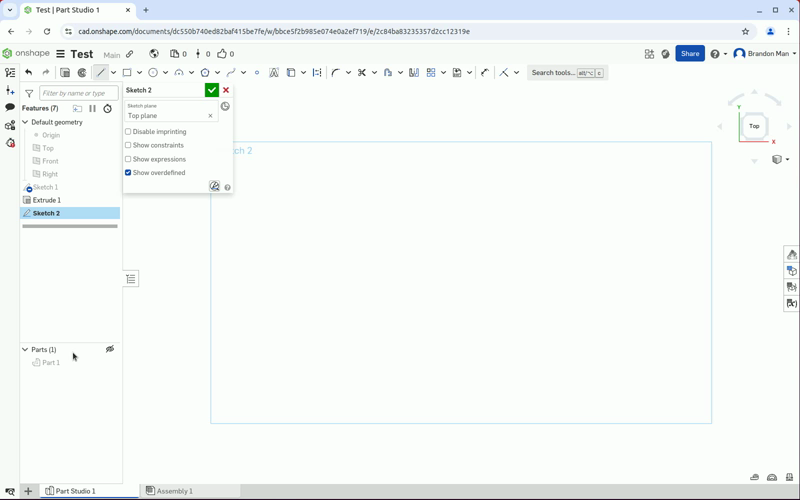
key_down(shift)
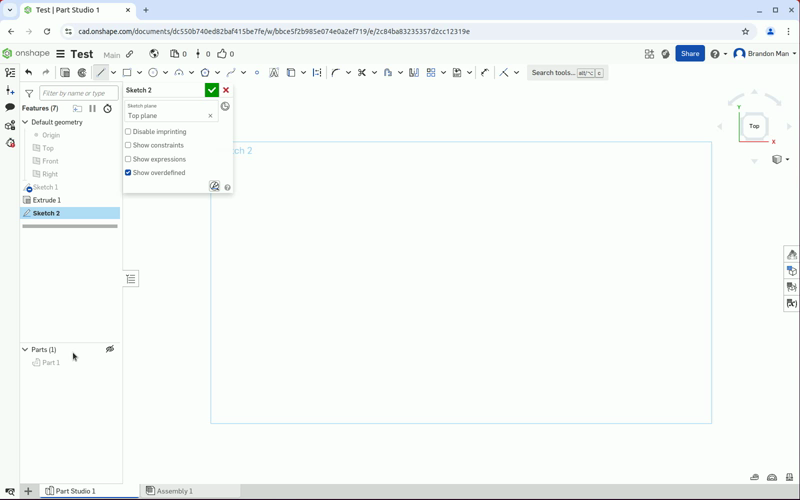
mouse_move(460, 395)
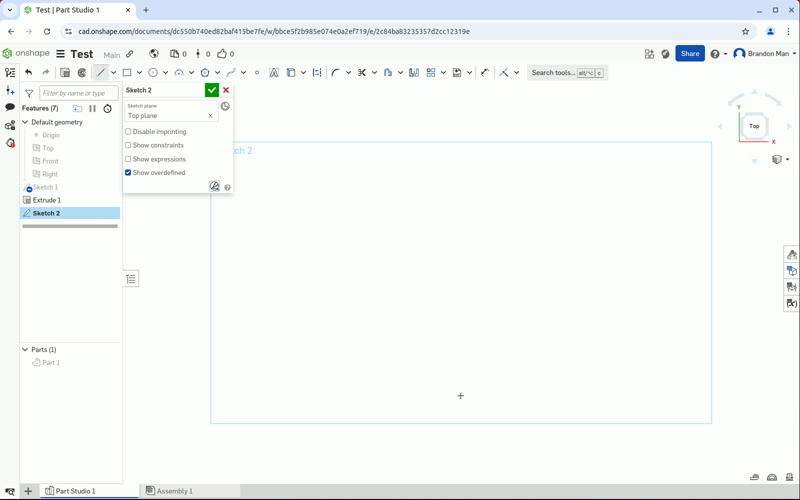
click(460, 395)
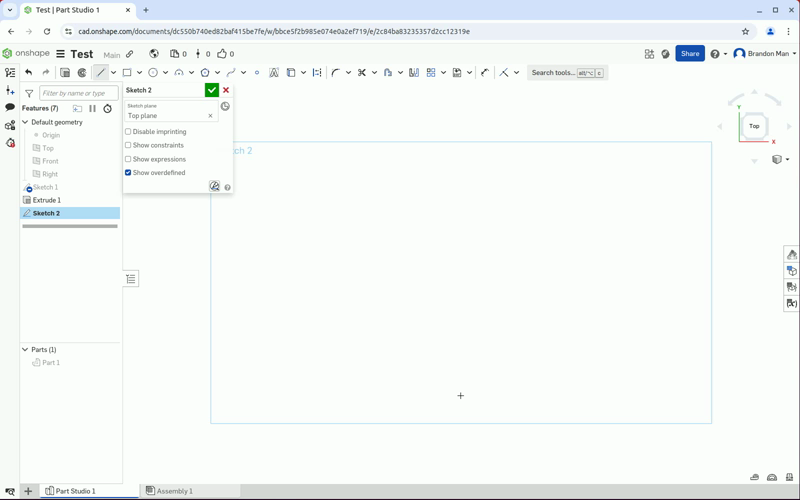
key_up(shift)
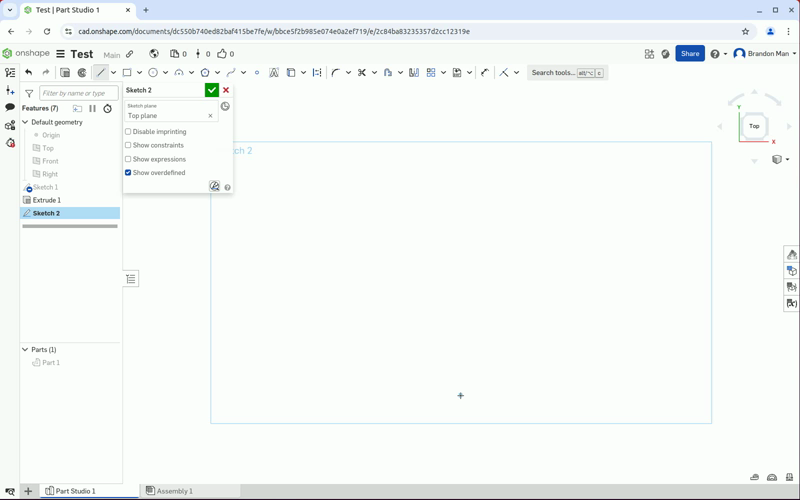
key_down(shift)
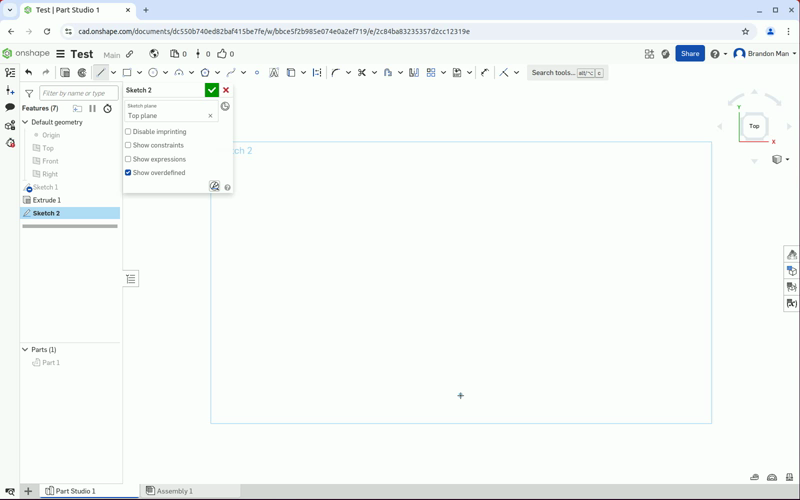
mouse_move(570, 395)
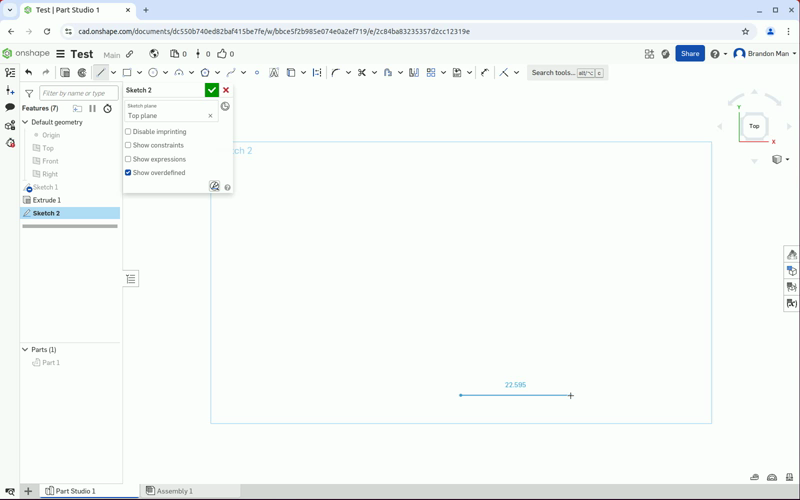
click(570, 395)
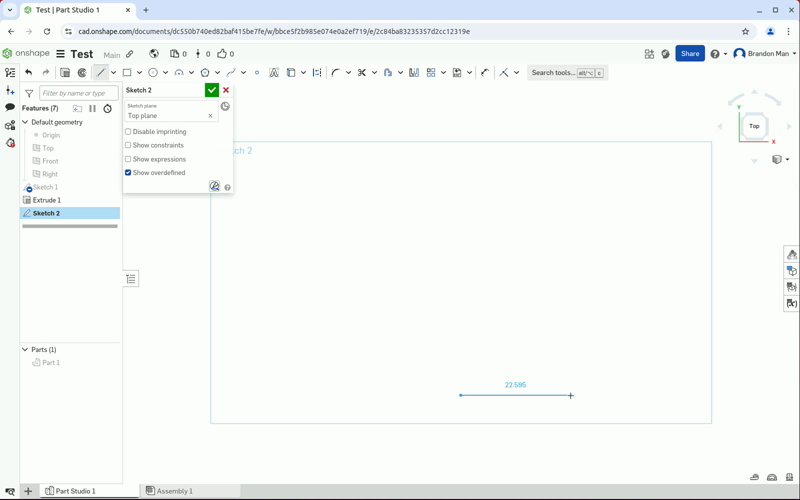
key_up(shift)
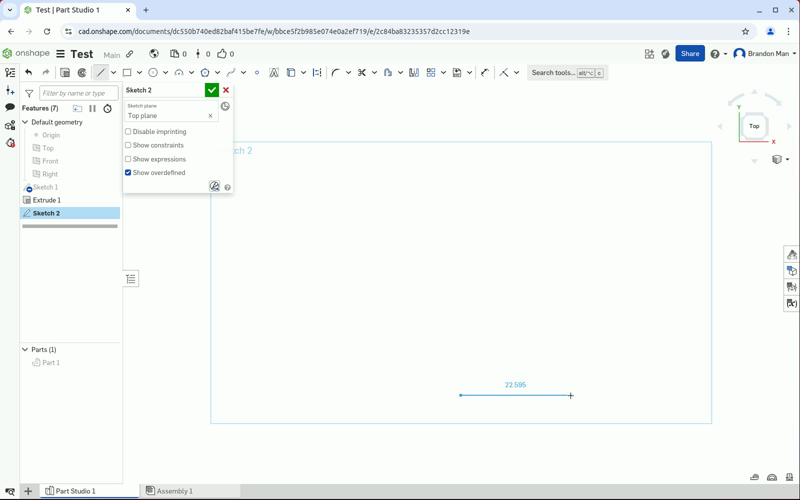
key_down(shift)
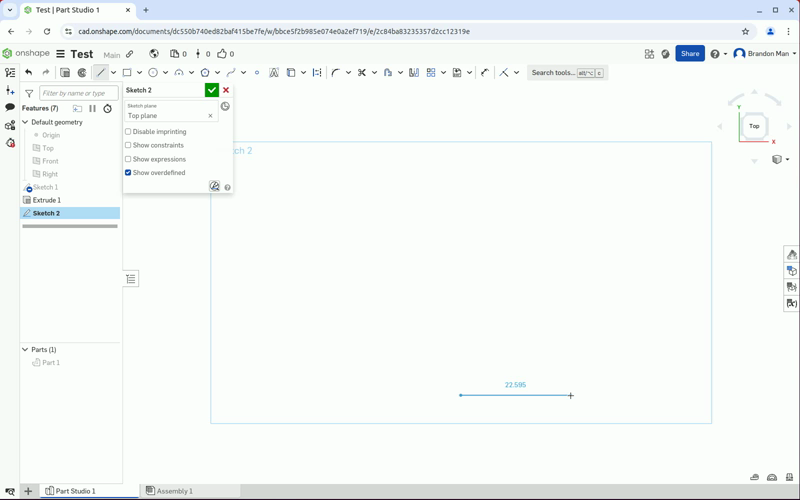
mouse_move(480, 282)
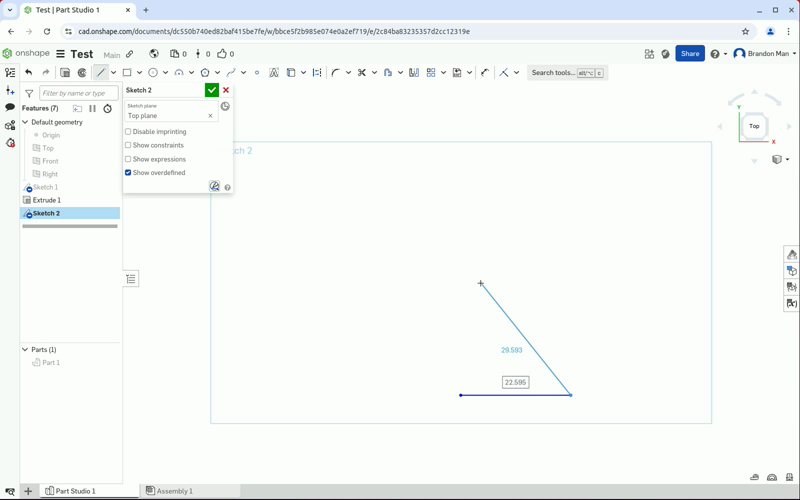
click(480, 282)
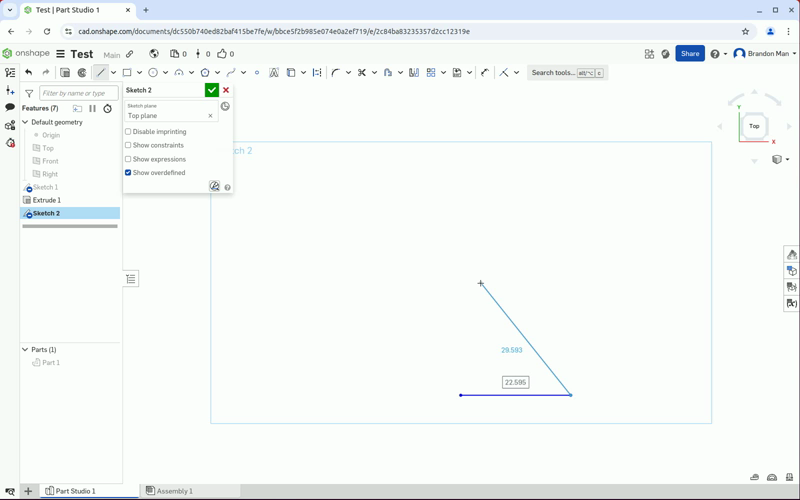
key_up(shift)
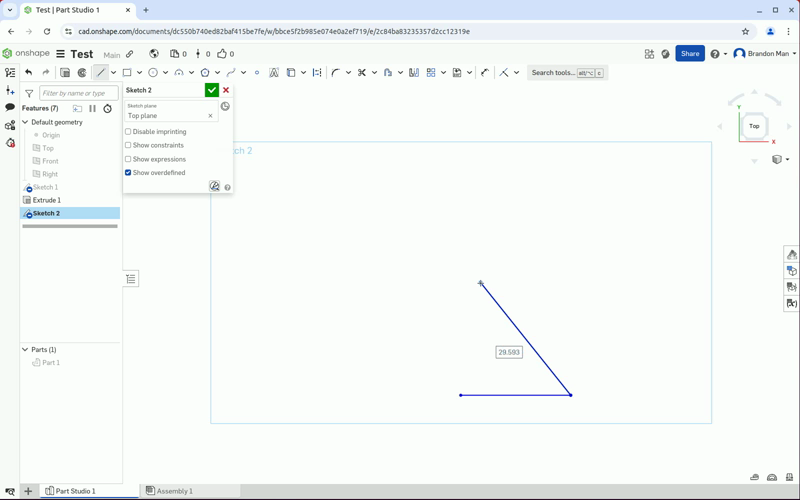
key_down(shift)
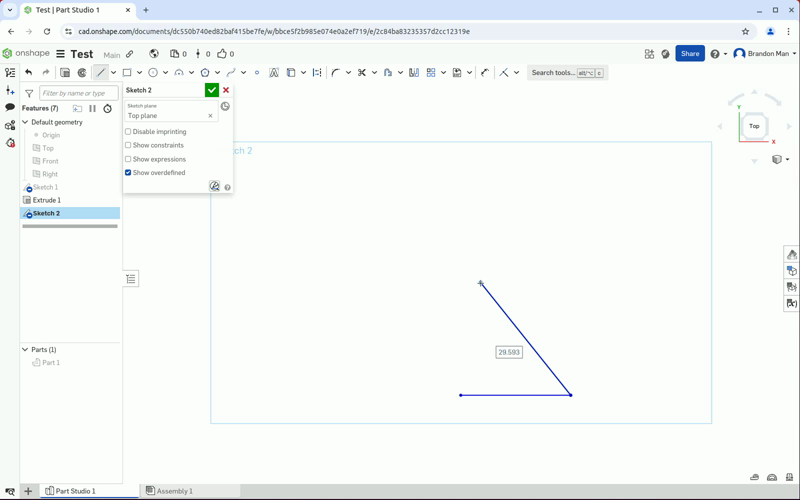
mouse_move(510, 282)
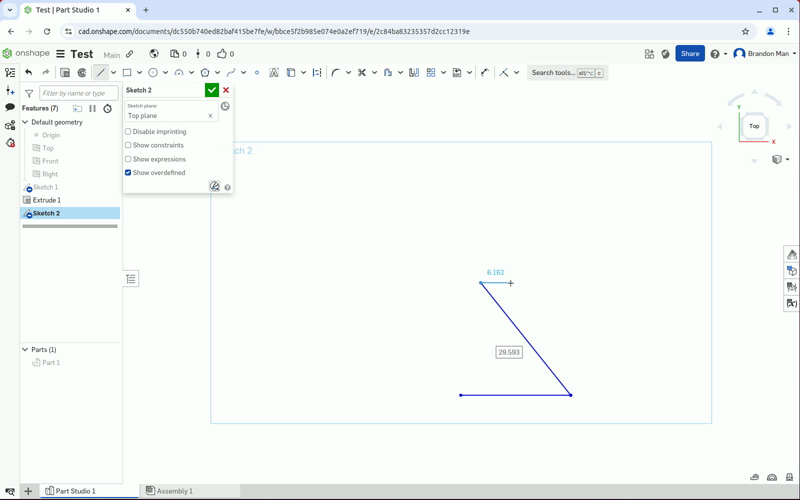
mouse_move(460, 282)
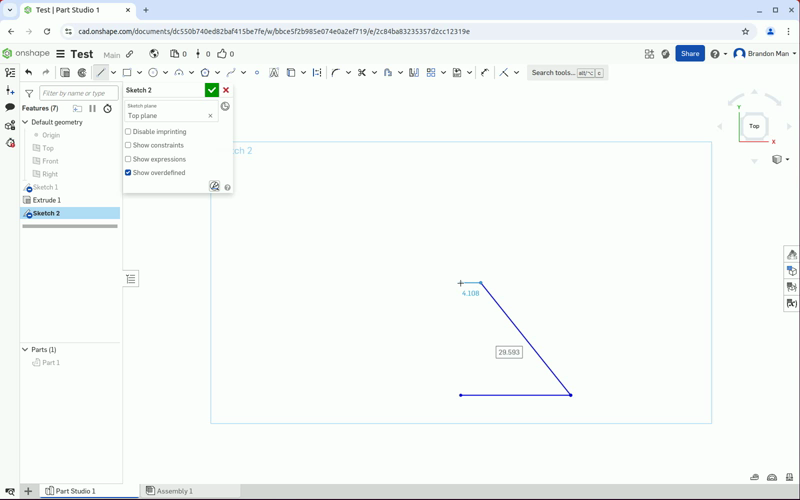
click(460, 282)
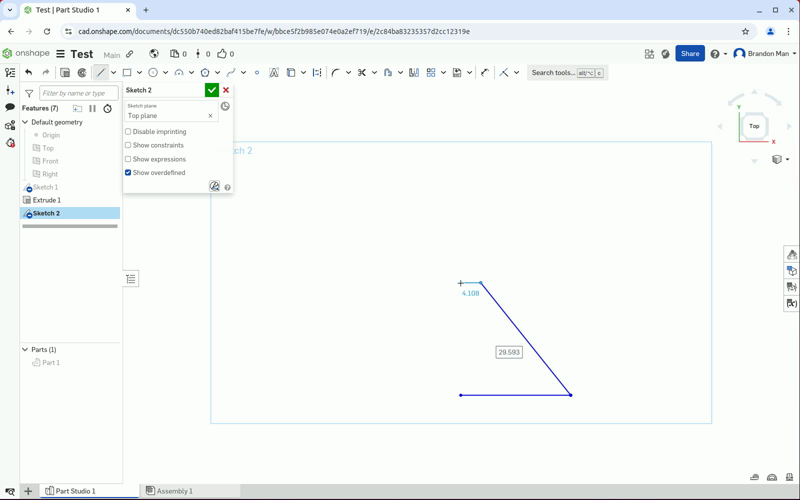
key_up(shift)
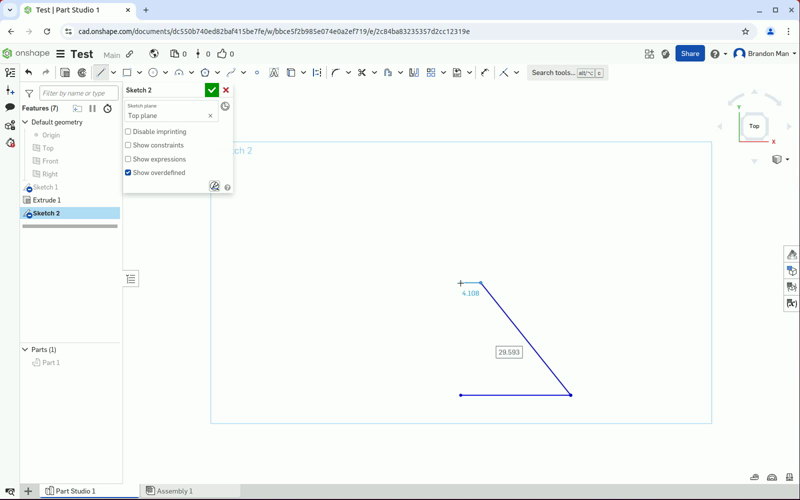
key_down(shift)
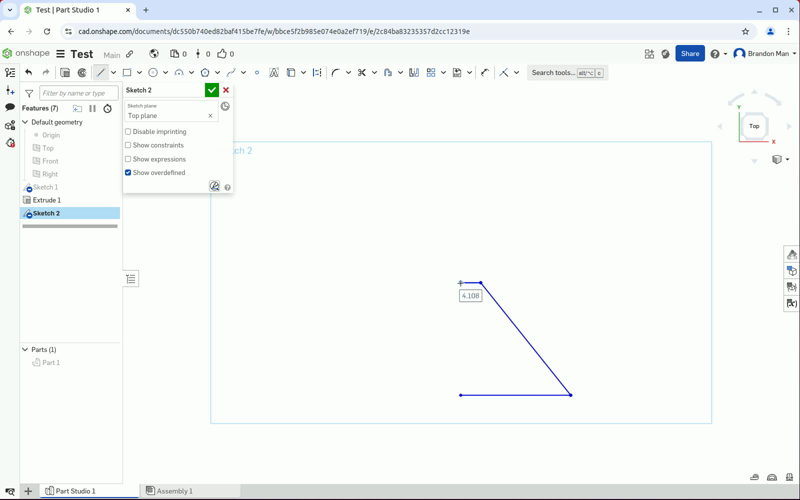
mouse_move(460, 395)
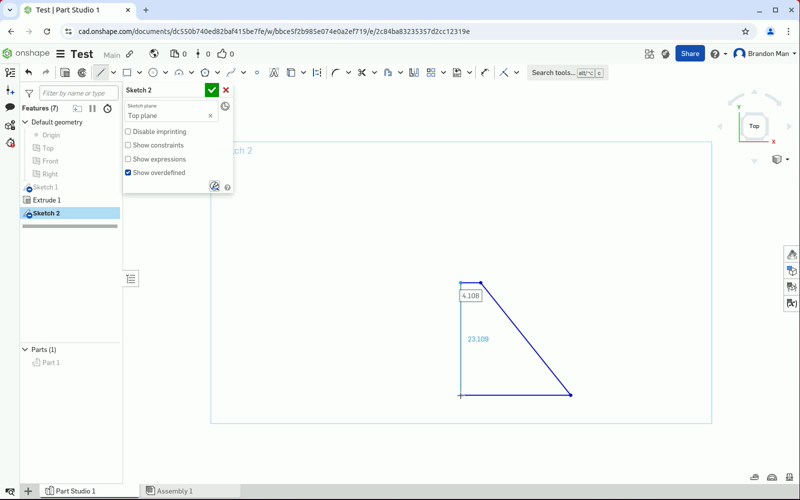
key_up(shift)
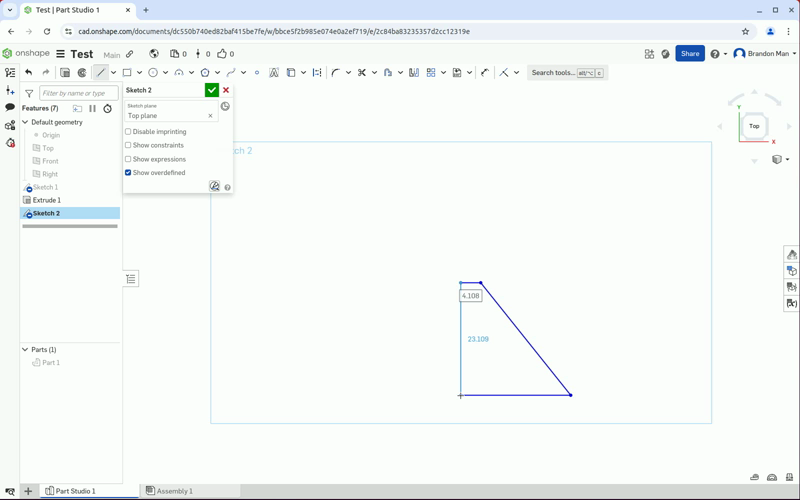
click(460, 395)
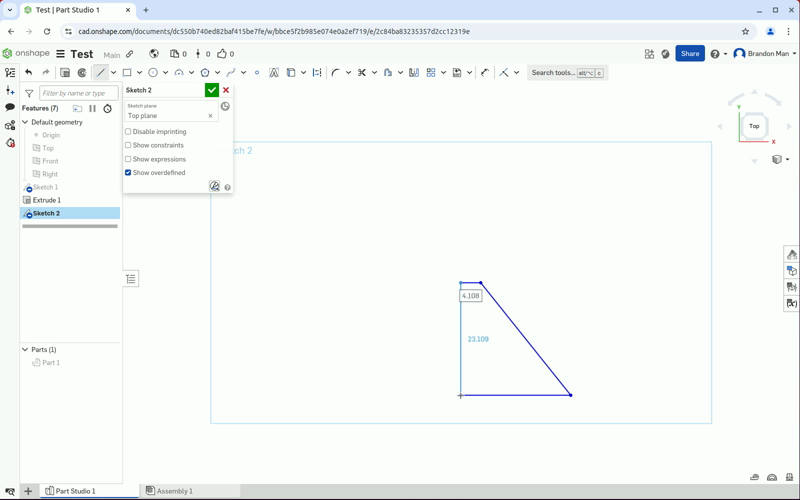
key(esc)
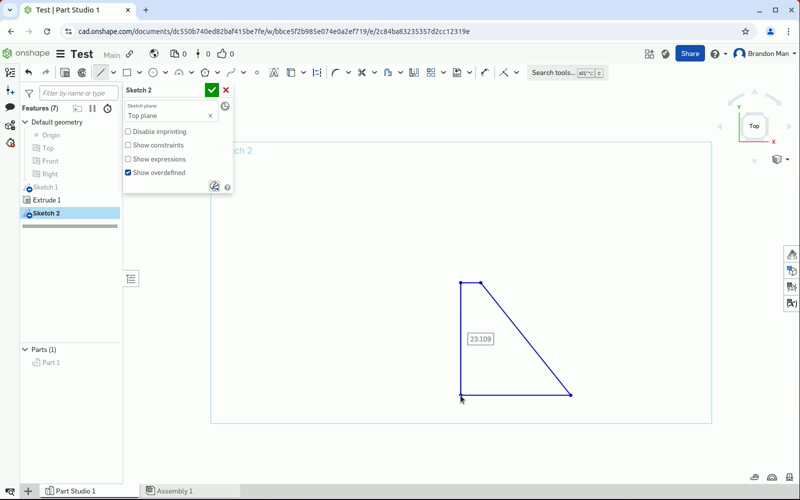
mouse_move(493, 353)
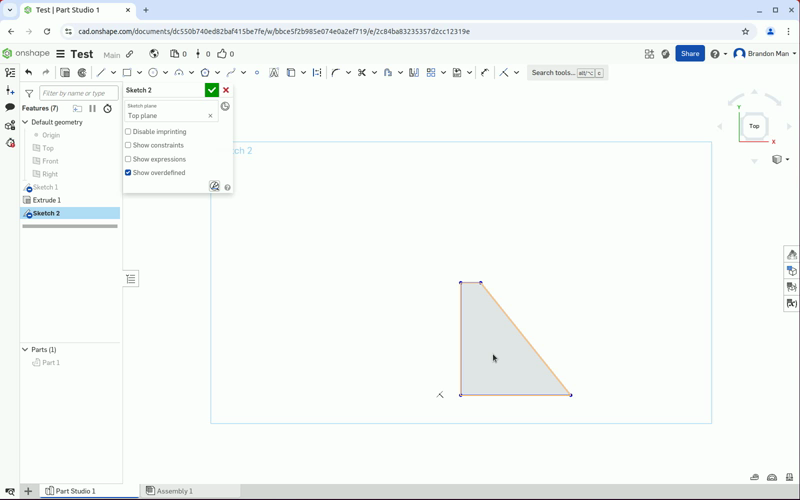
click(493, 353)
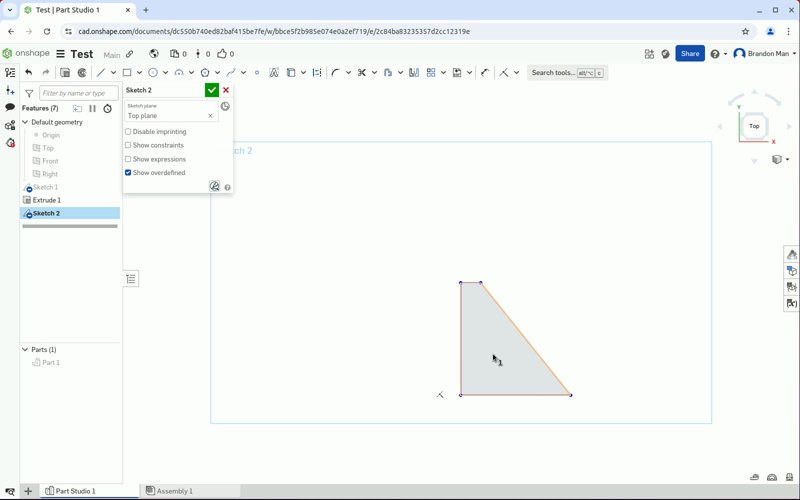
mouse_move(73, 352)
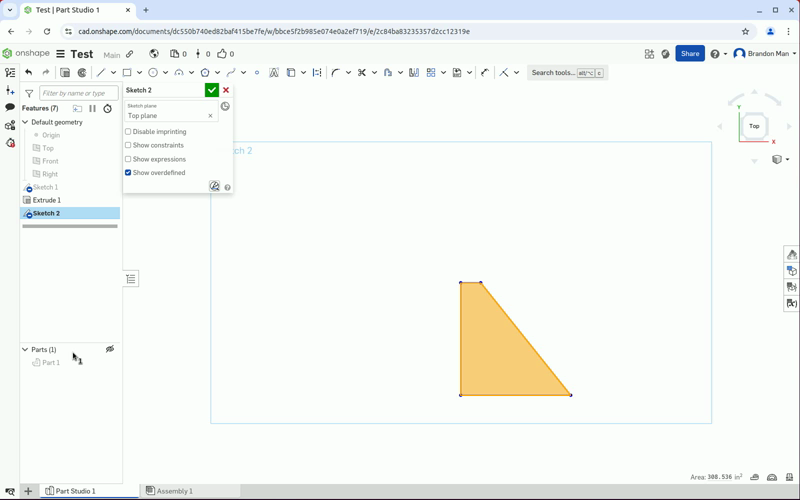
key(shift+y)
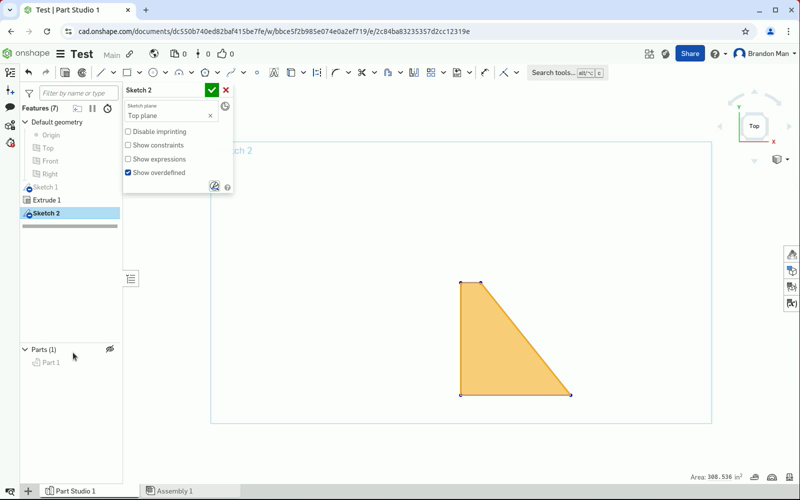
key(shift+e)
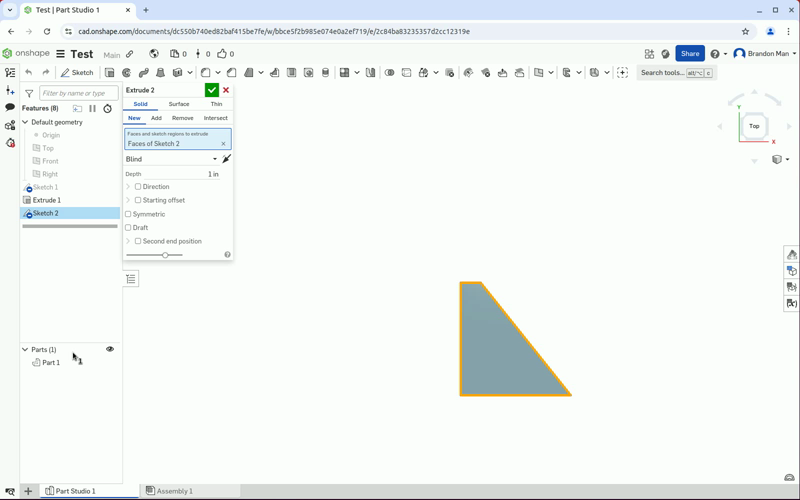
mouse_move(143, 106)
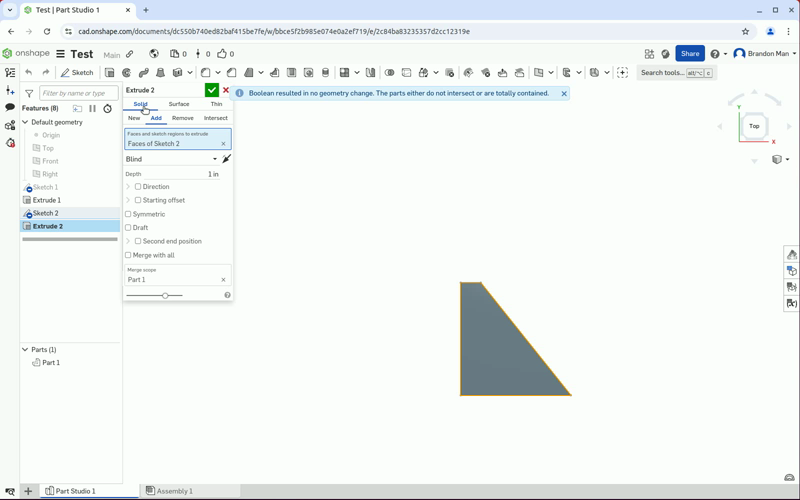
click(143, 106)
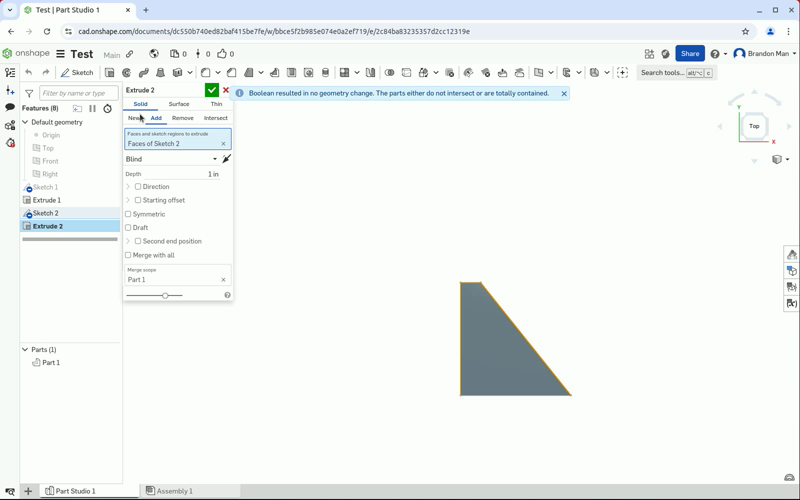
mouse_move(137, 120)
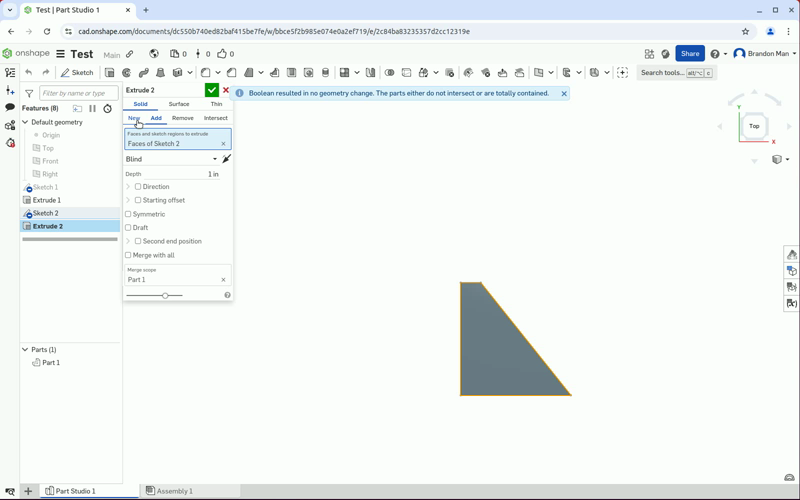
click(137, 120)
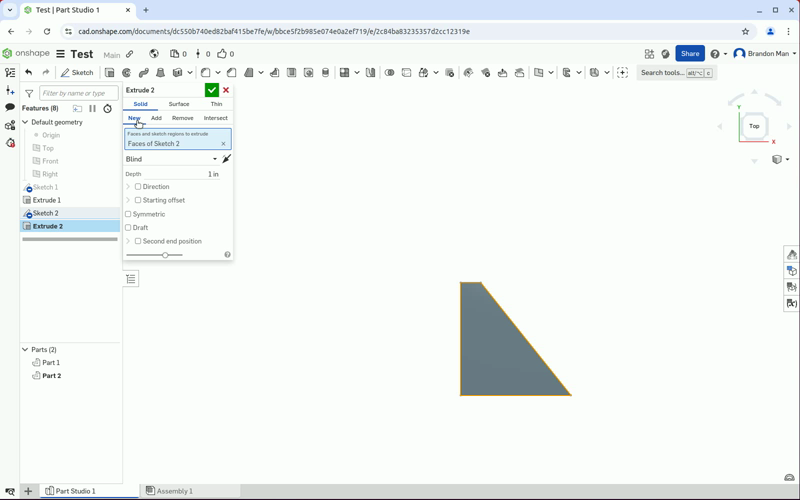
key(tab, 4)
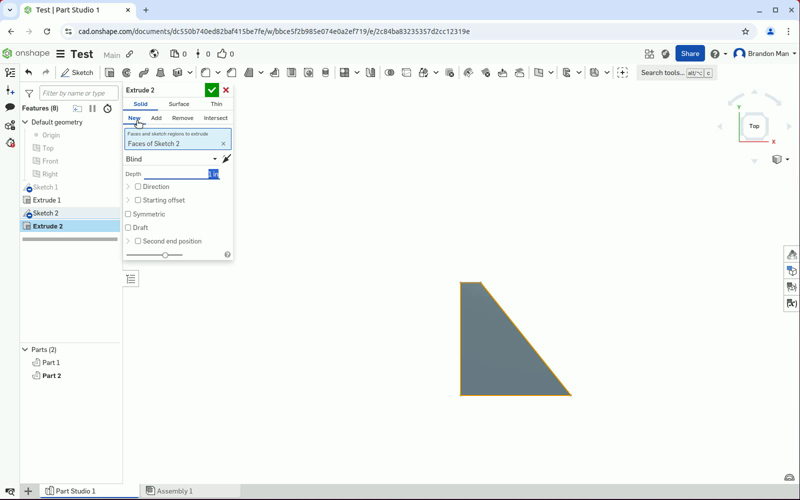
text(8.184)
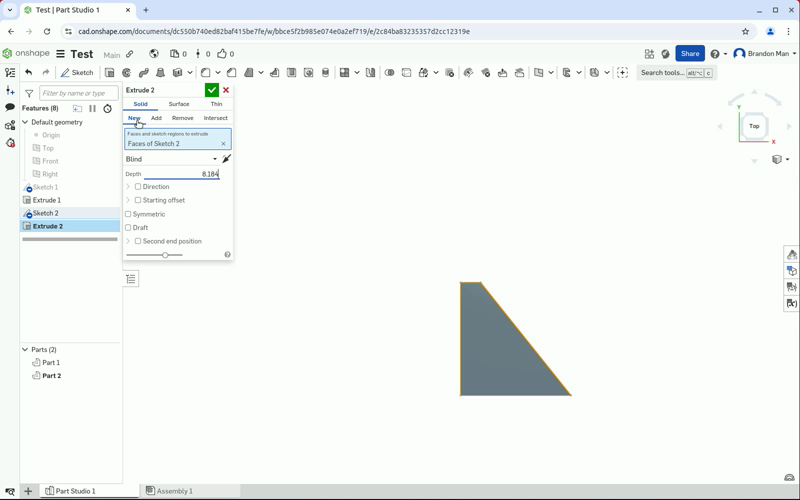
key(enter)
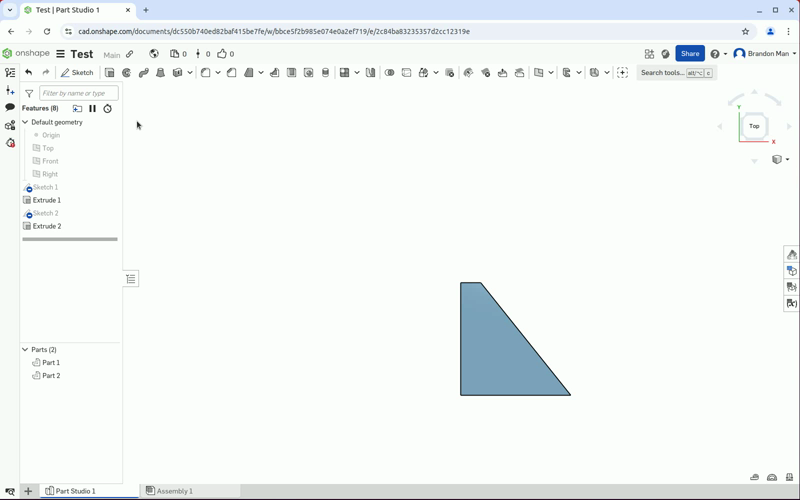
key(shift+h)
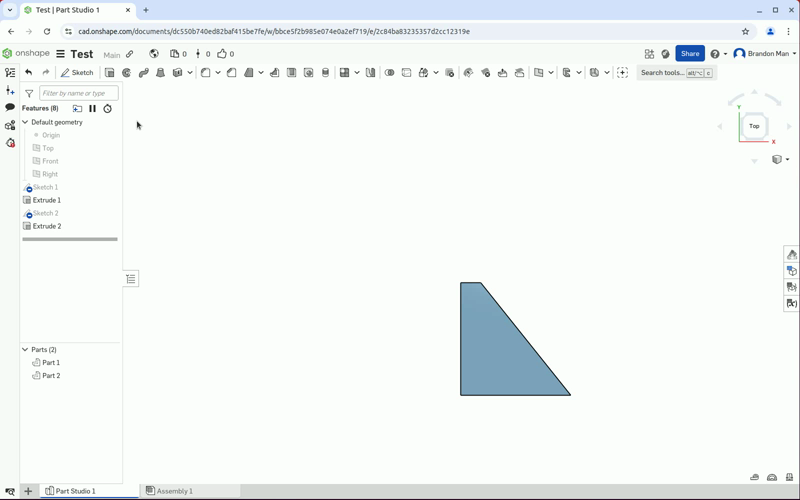
key(shift+h)
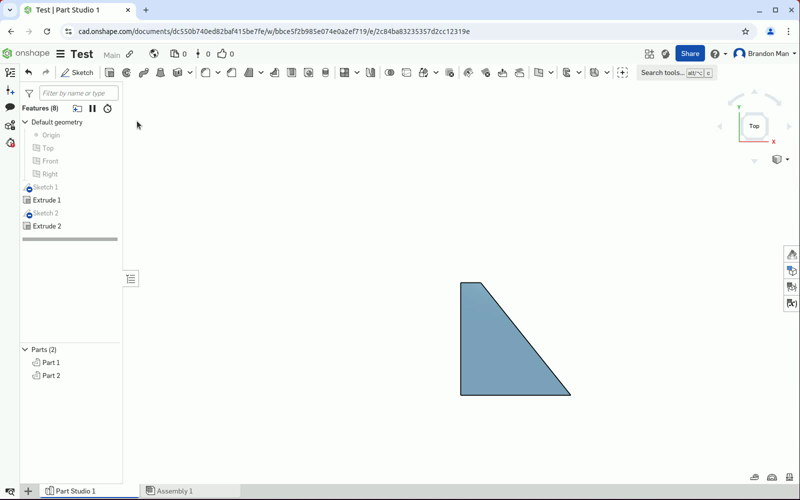
mouse_move(73, 189)
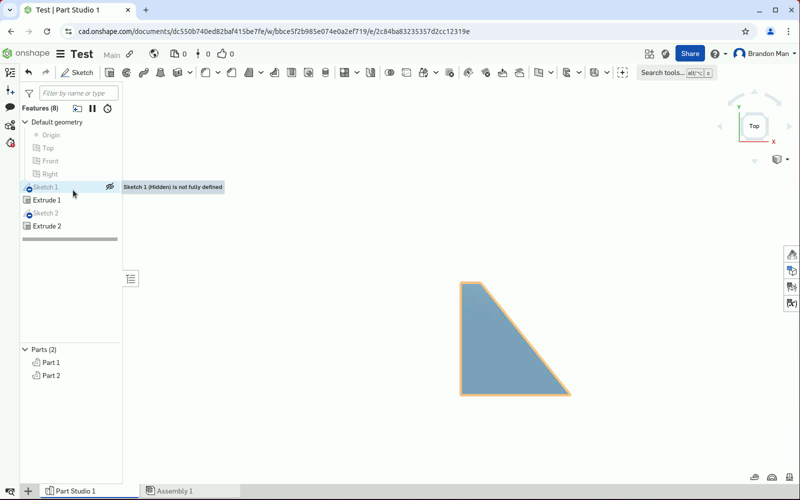
click(73, 189)
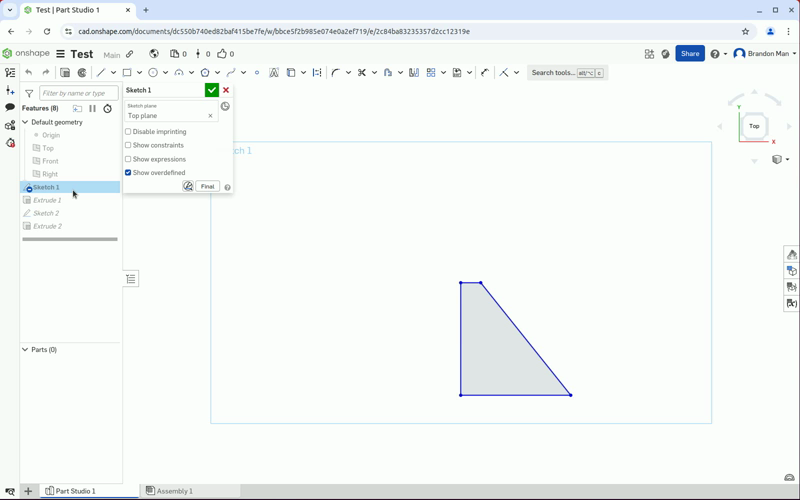
mouse_move(229, 92)
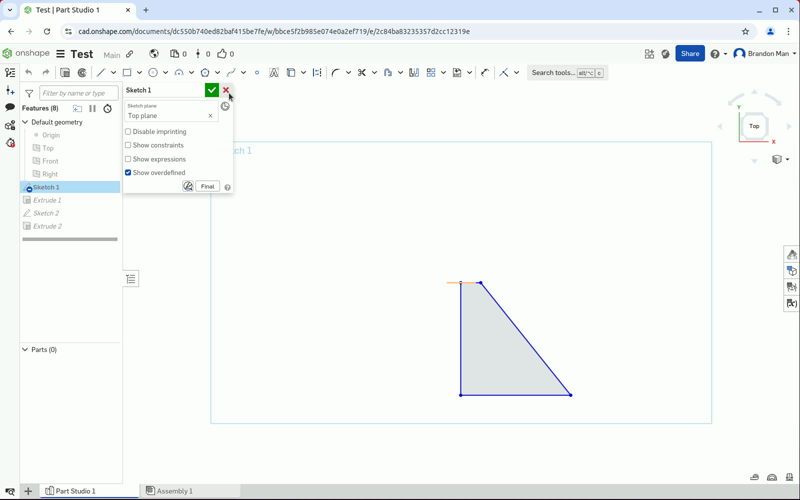
click(229, 92)
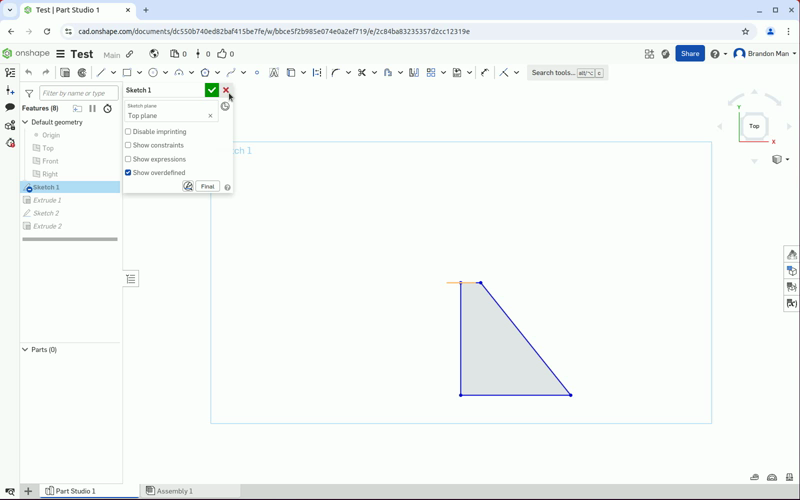
key(shift+s)
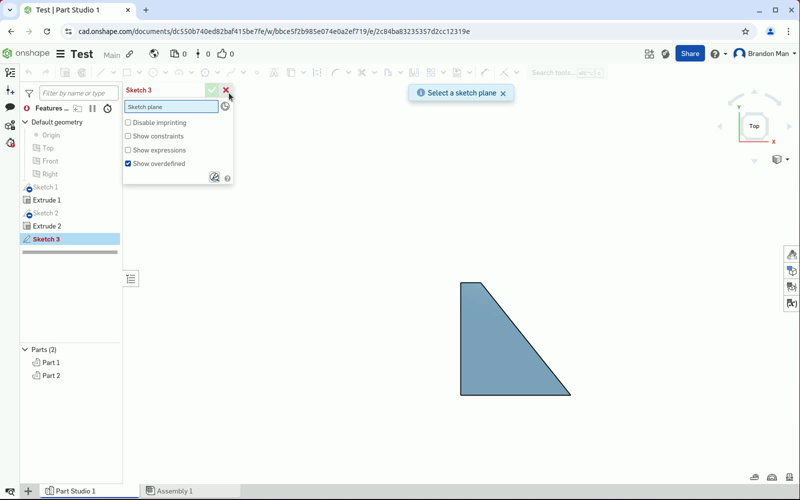
mouse_move(73, 150)
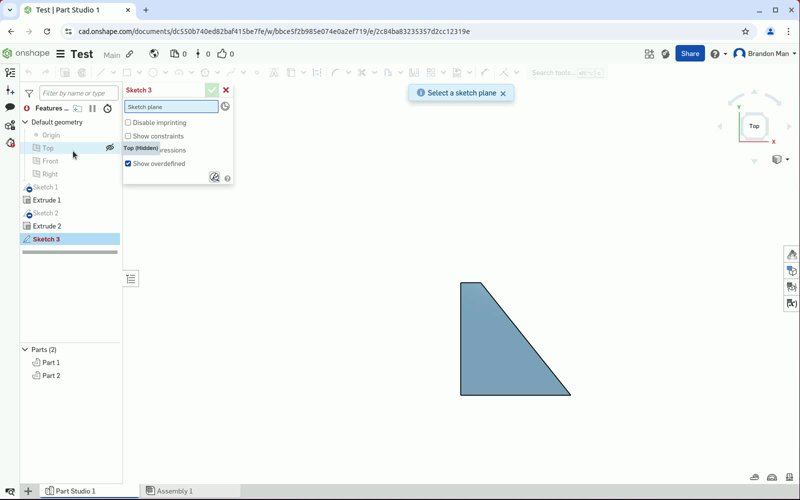
click(73, 150)
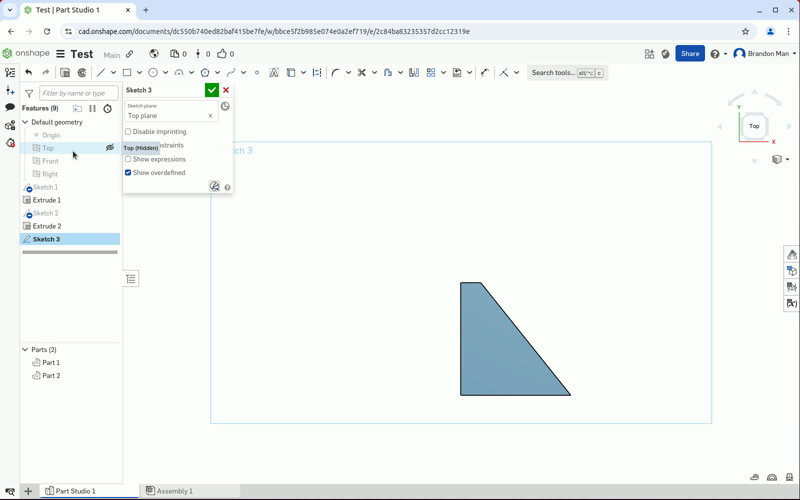
mouse_move(73, 352)
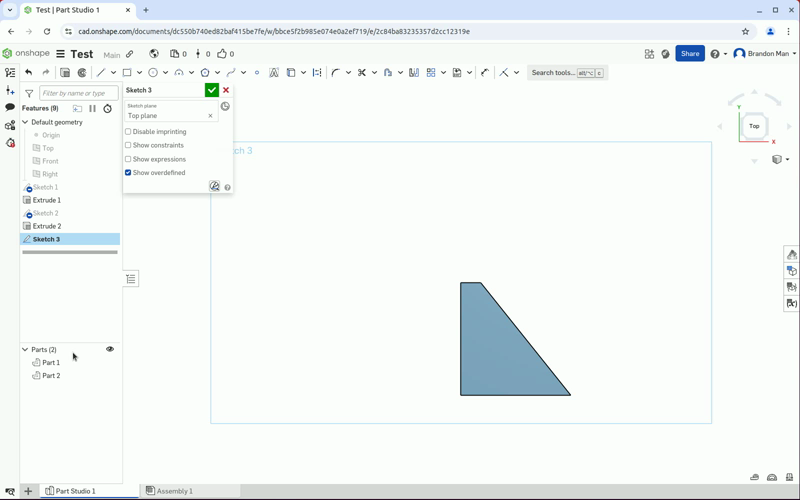
key(y)
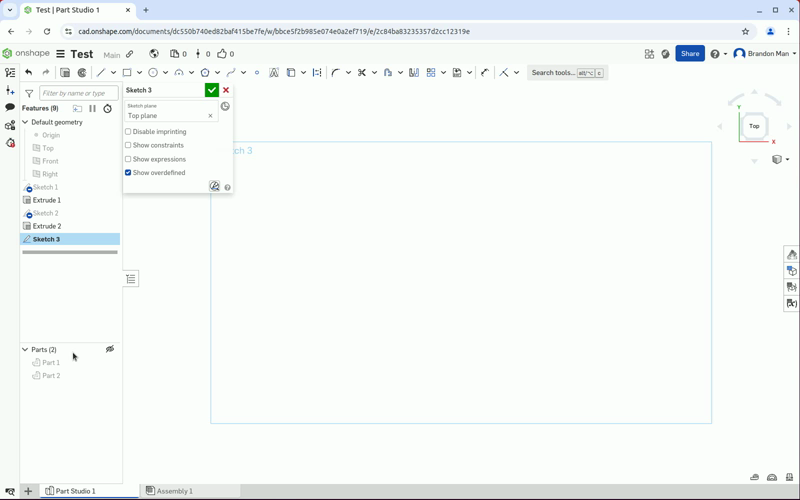
key(l)
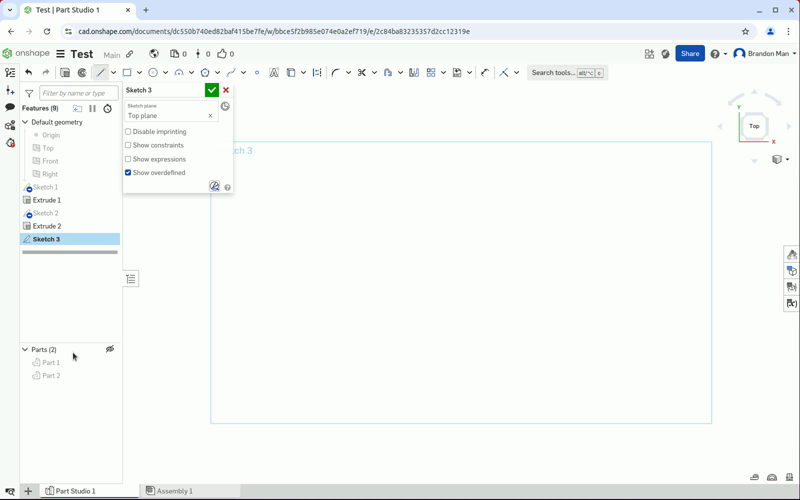
key_down(shift)
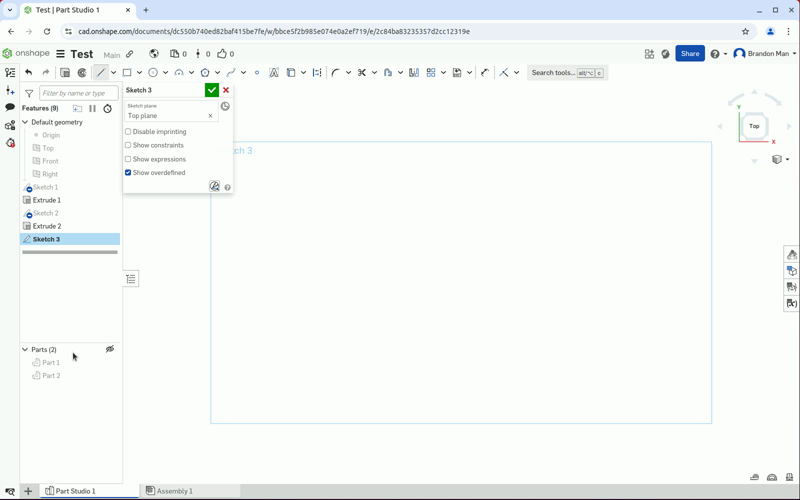
mouse_move(348, 393)
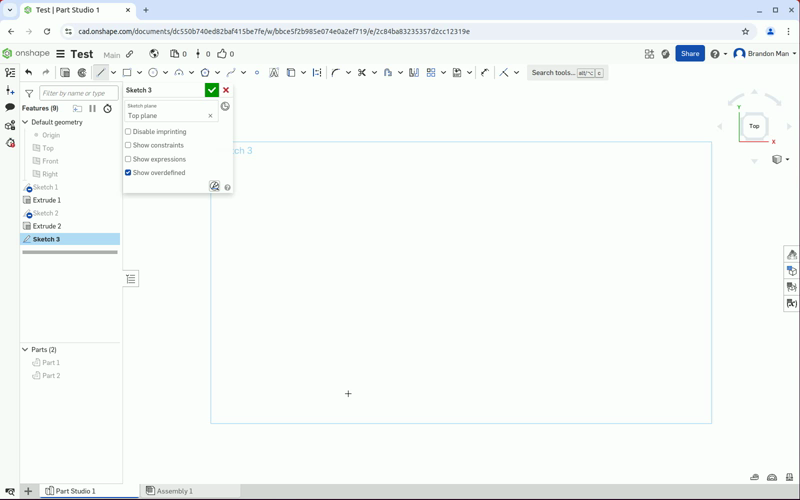
click(348, 393)
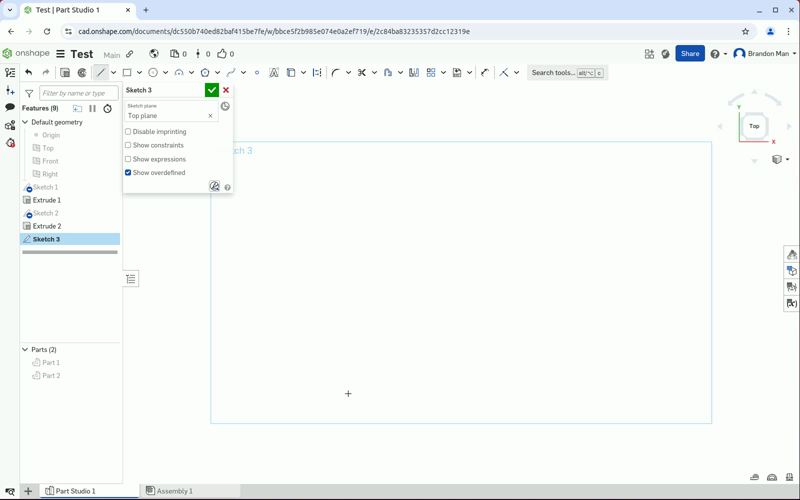
key_up(shift)
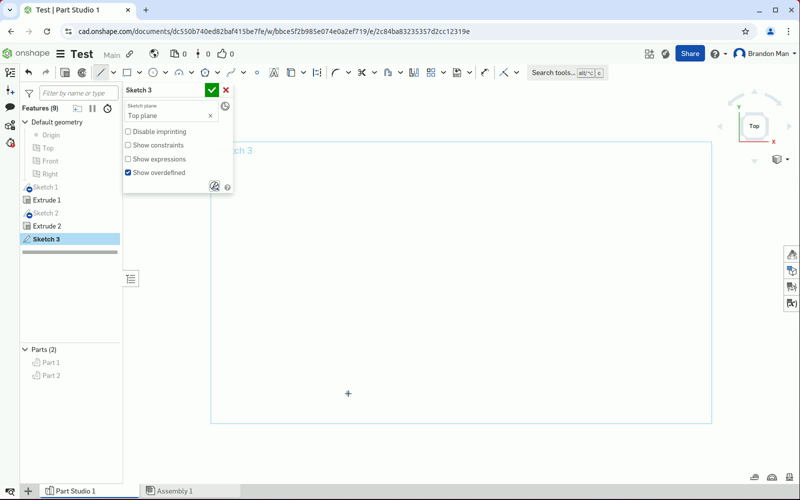
key_down(shift)
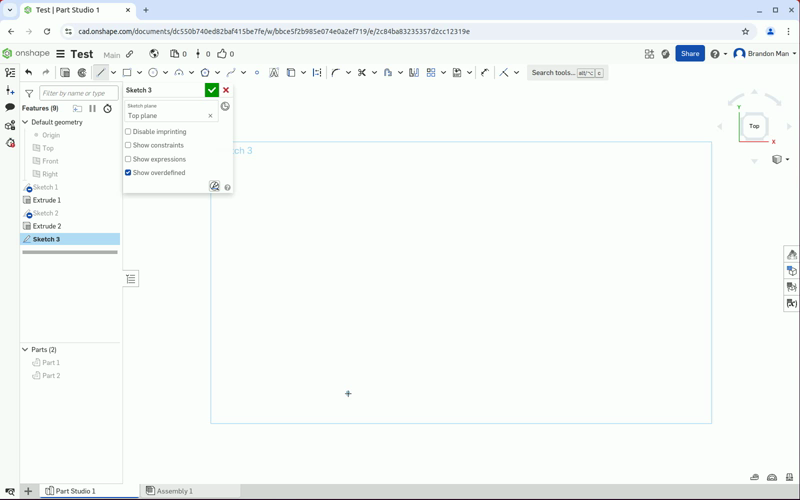
mouse_move(460, 395)
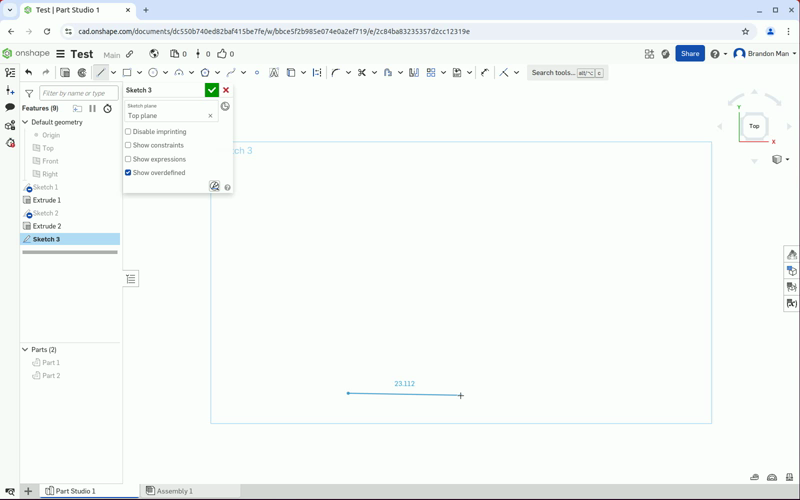
click(460, 395)
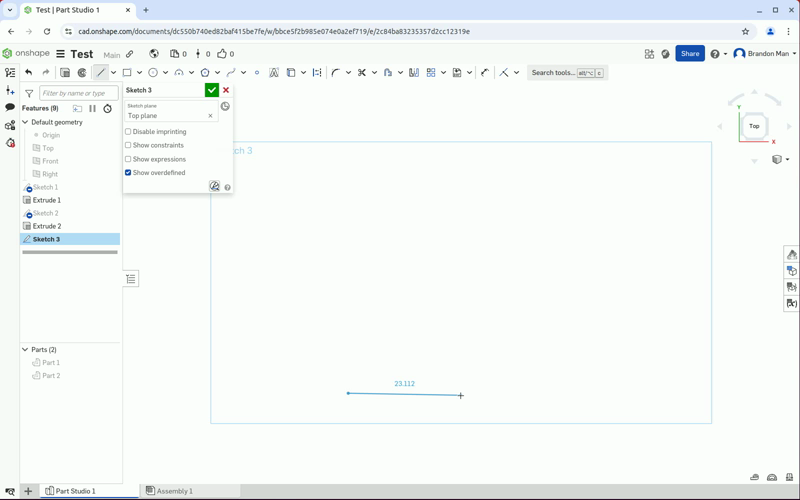
key_up(shift)
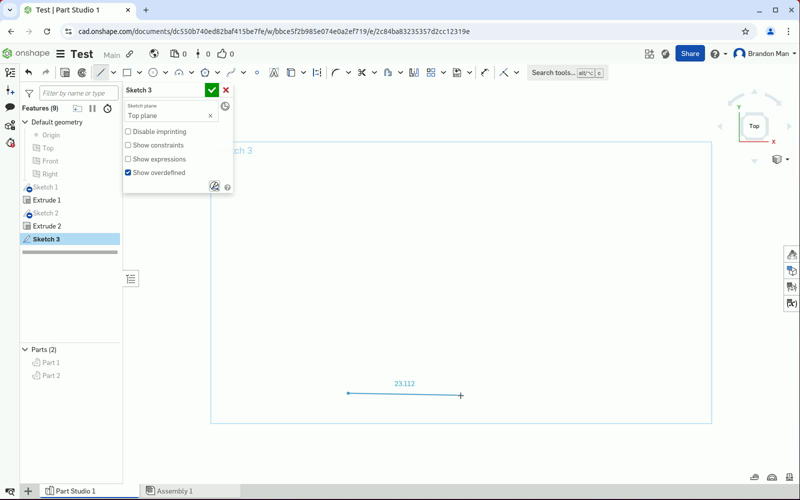
key_down(shift)
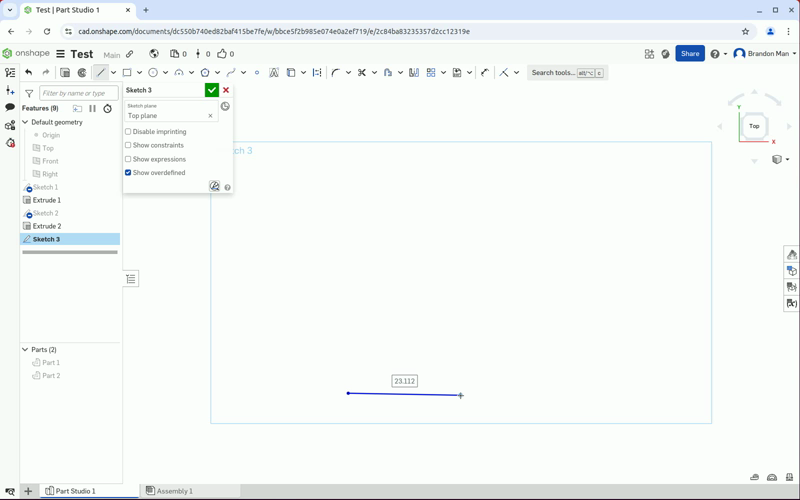
mouse_move(460, 282)
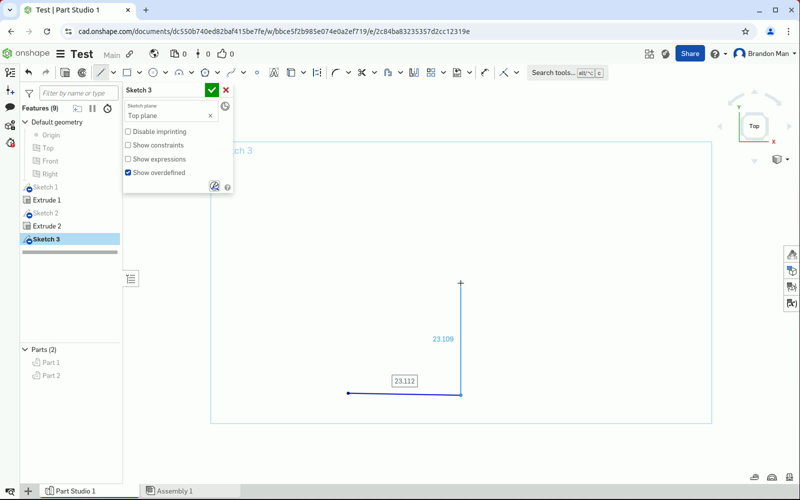
click(460, 282)
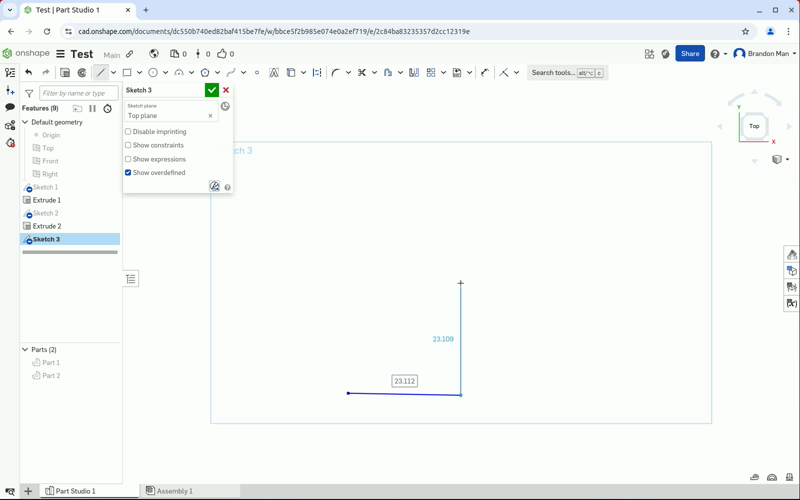
key_up(shift)
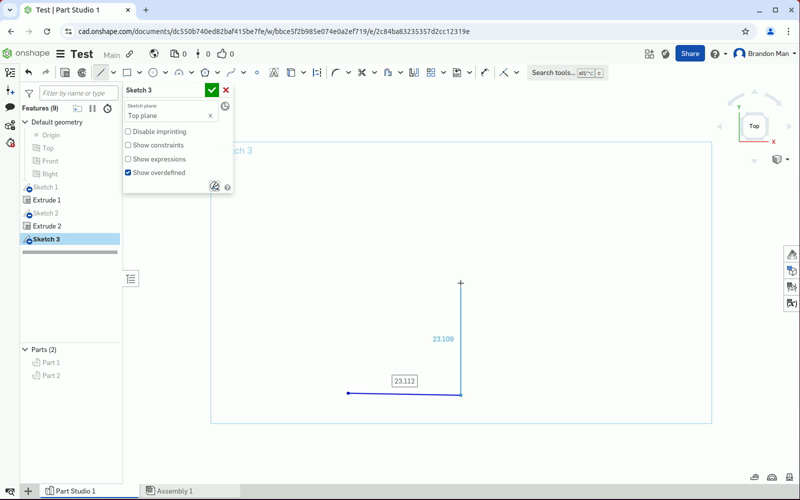
key_down(shift)
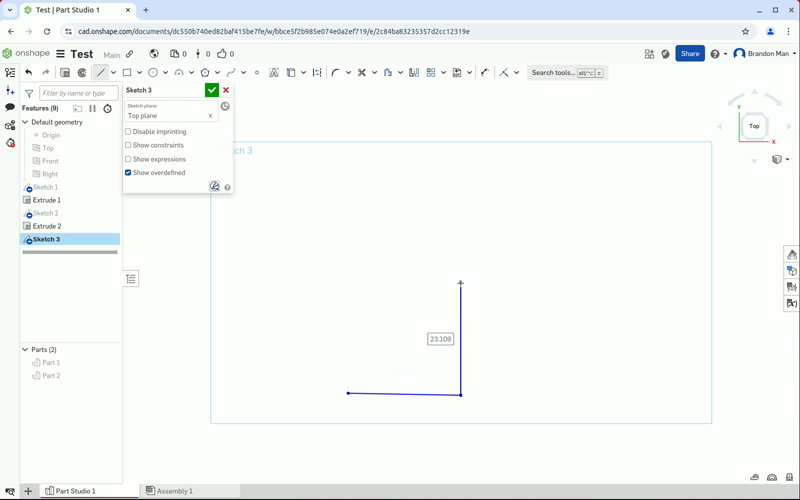
mouse_move(490, 282)
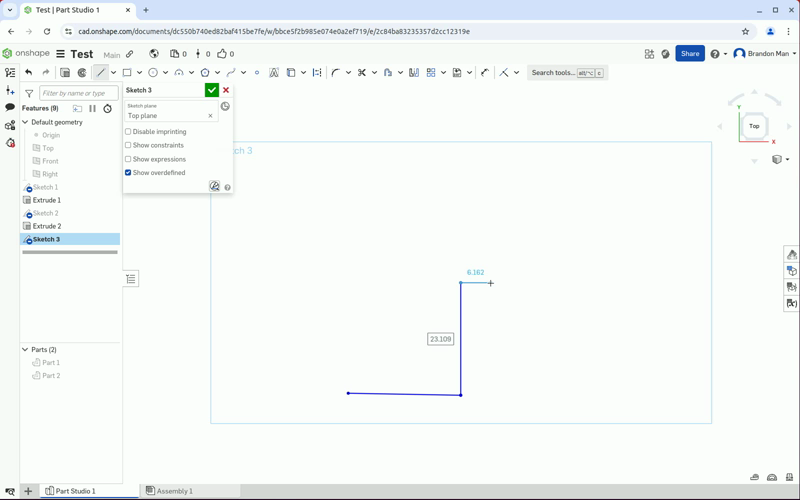
mouse_move(431, 282)
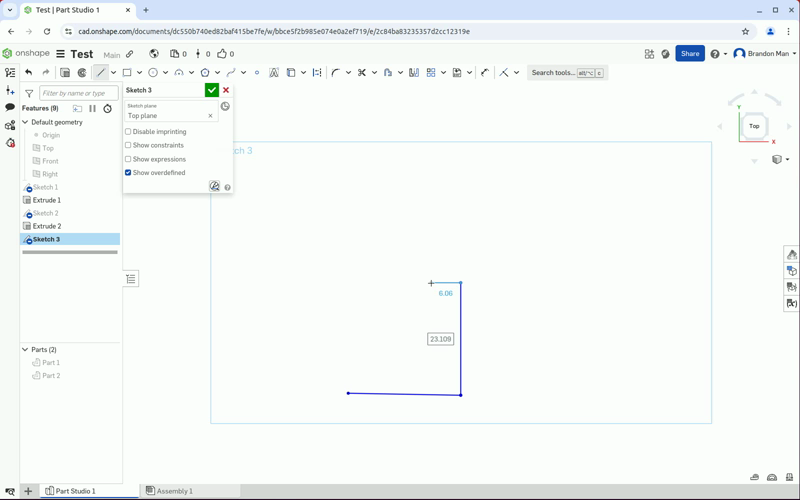
click(431, 282)
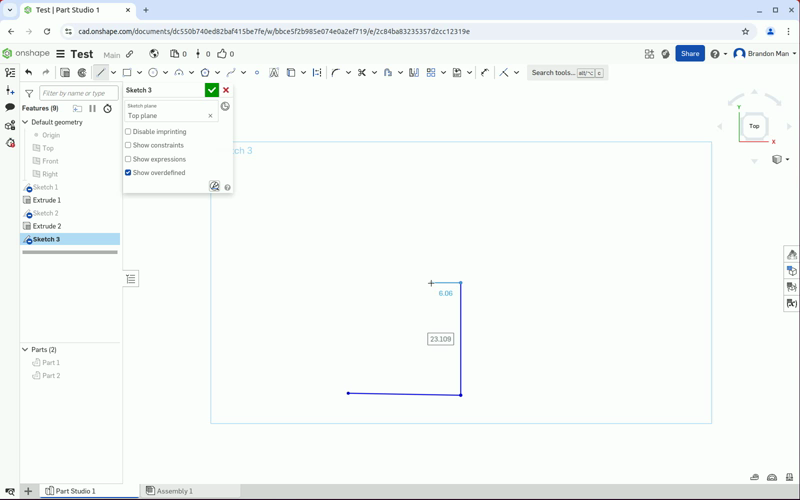
key_up(shift)
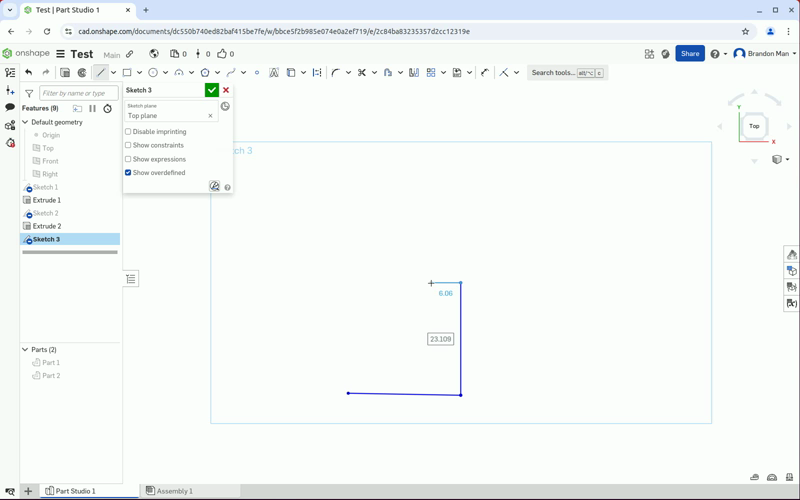
key_down(shift)
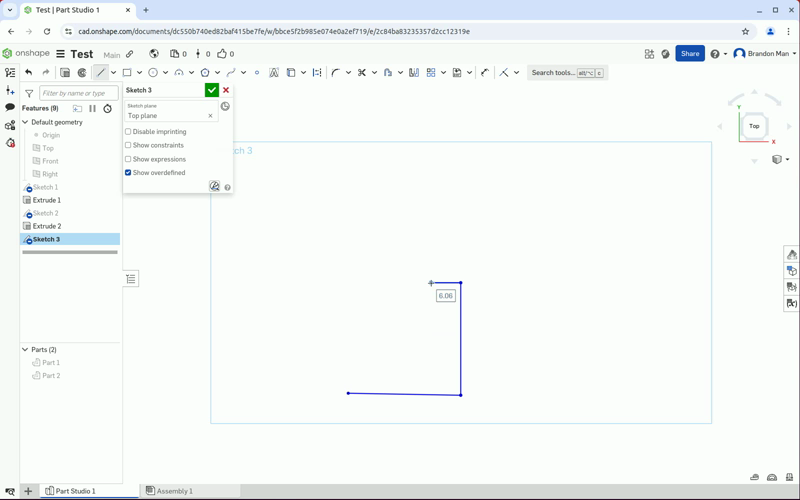
mouse_move(348, 393)
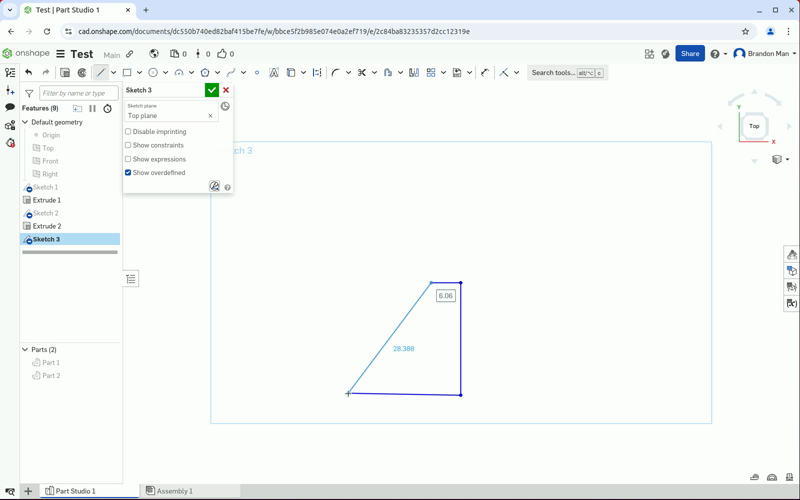
key_up(shift)
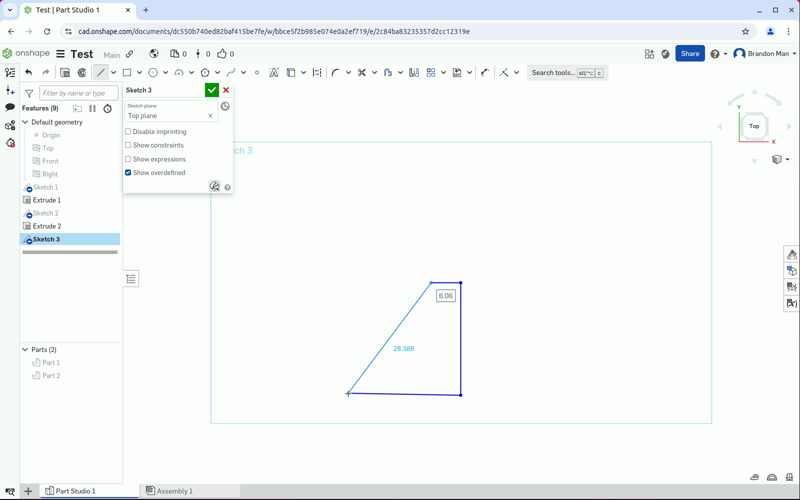
click(348, 393)
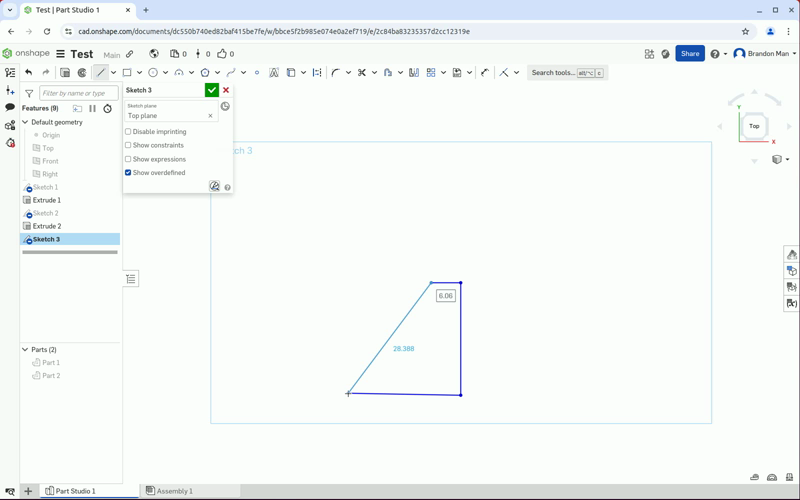
key(esc)
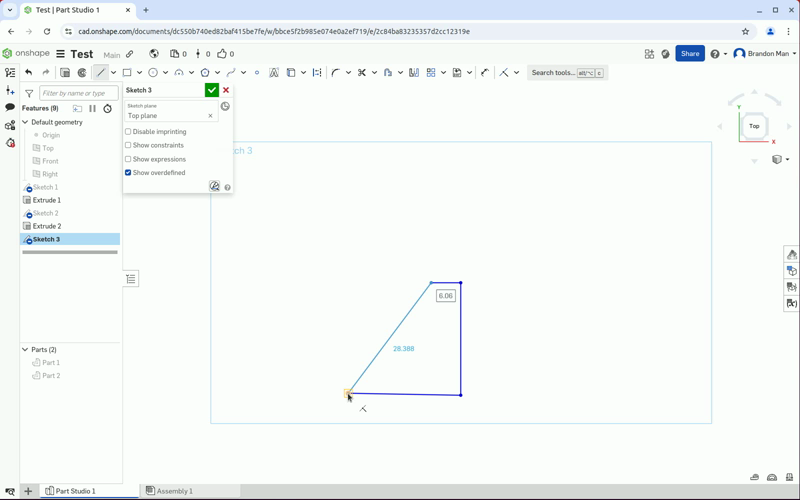
mouse_move(381, 386)
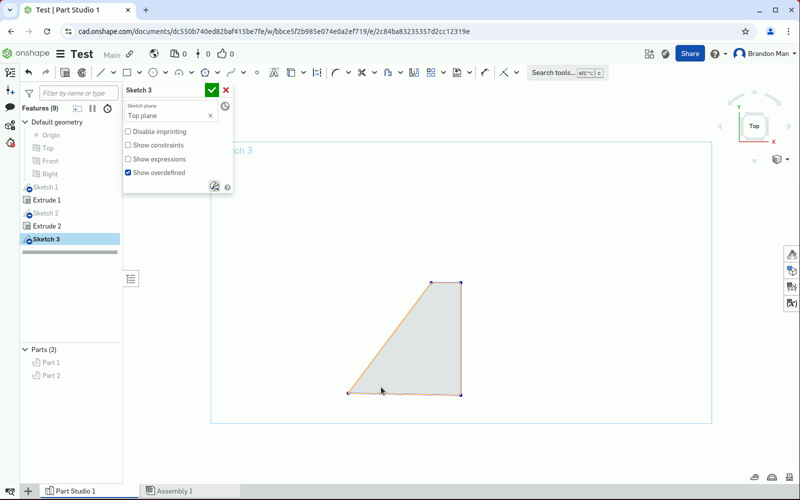
click(381, 386)
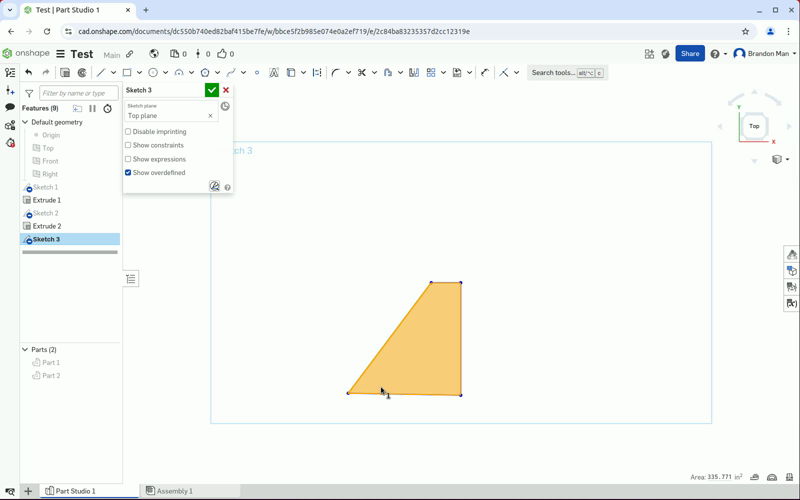
mouse_move(73, 352)
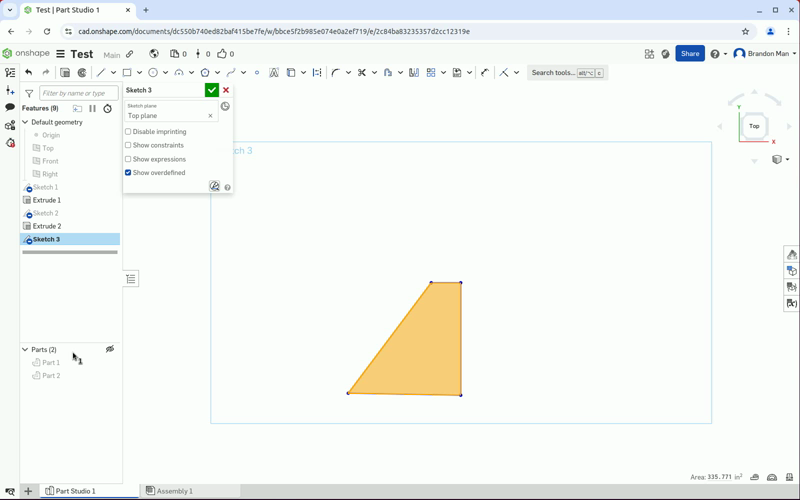
key(shift+y)
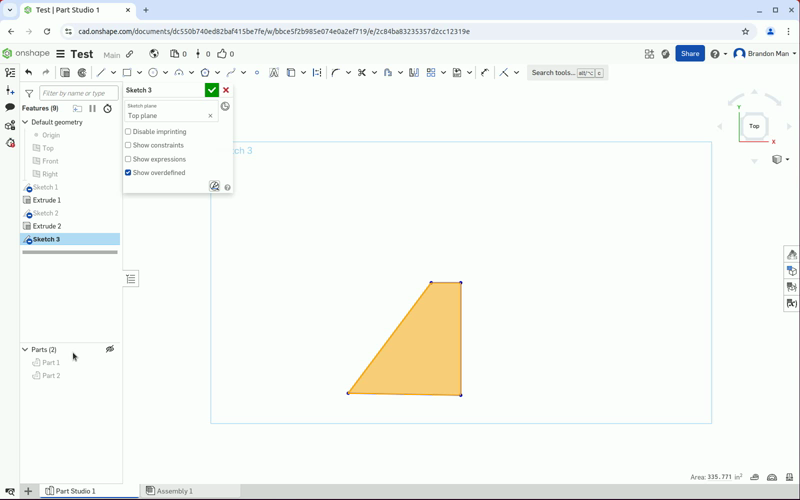
key(shift+e)
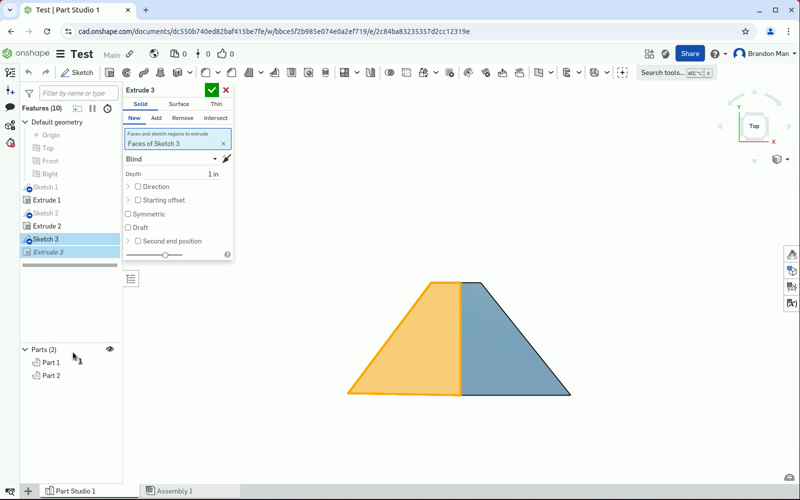
mouse_move(143, 106)
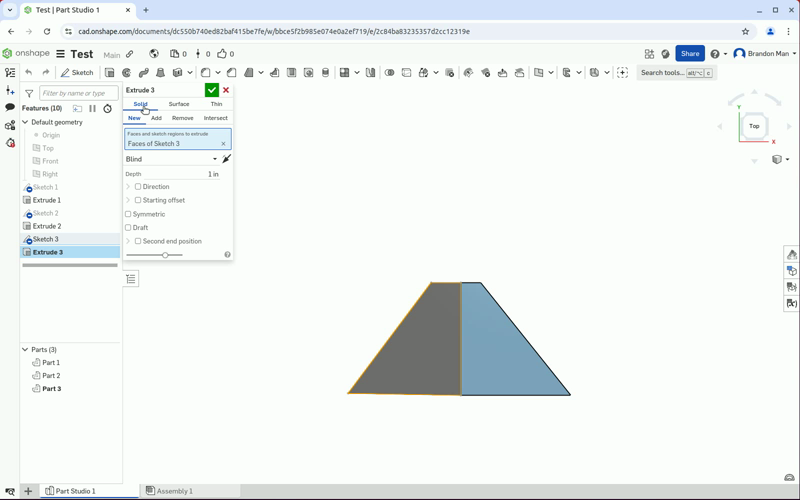
click(143, 106)
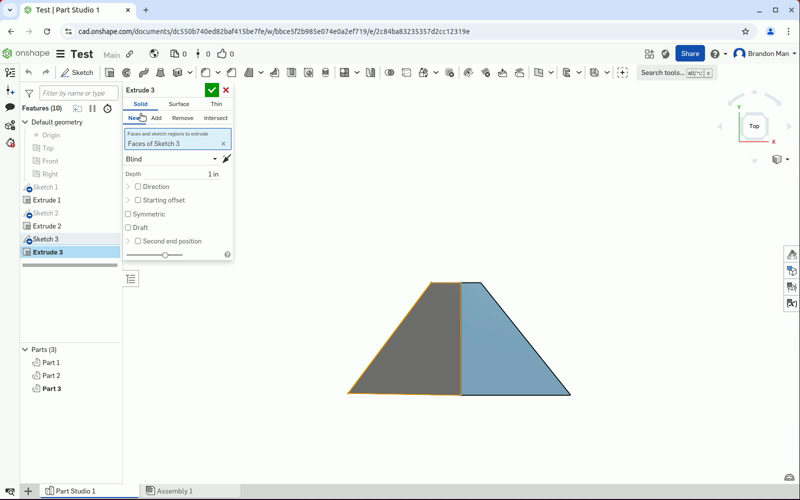
mouse_move(137, 120)
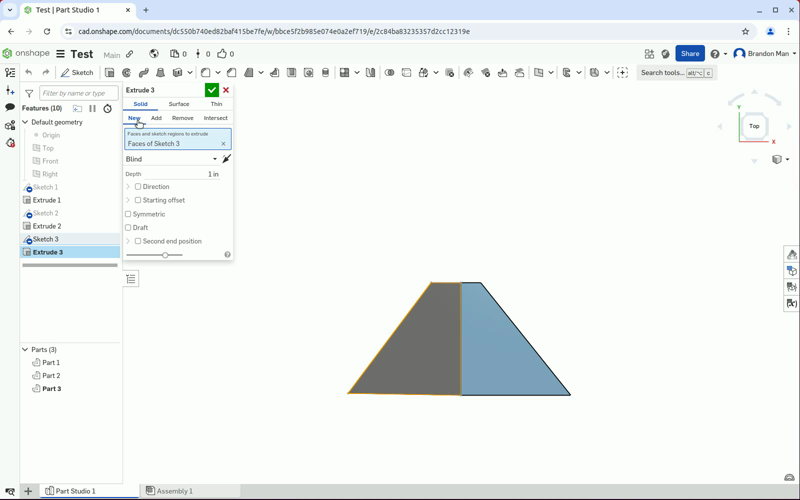
click(137, 120)
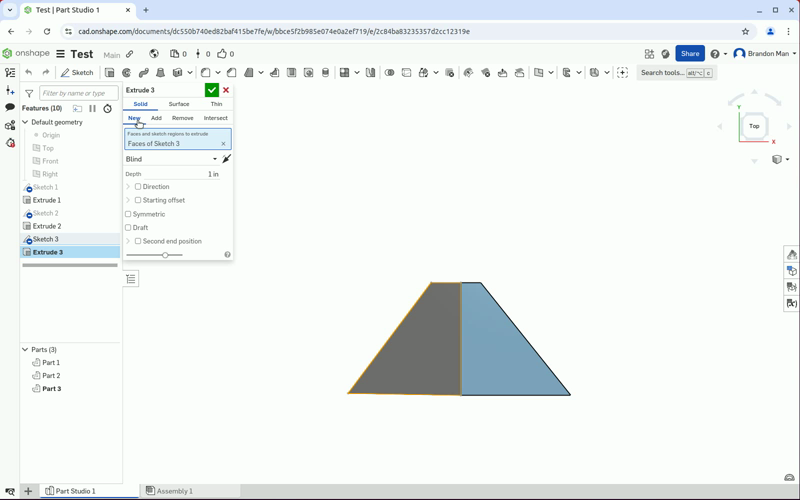
key(tab, 4)
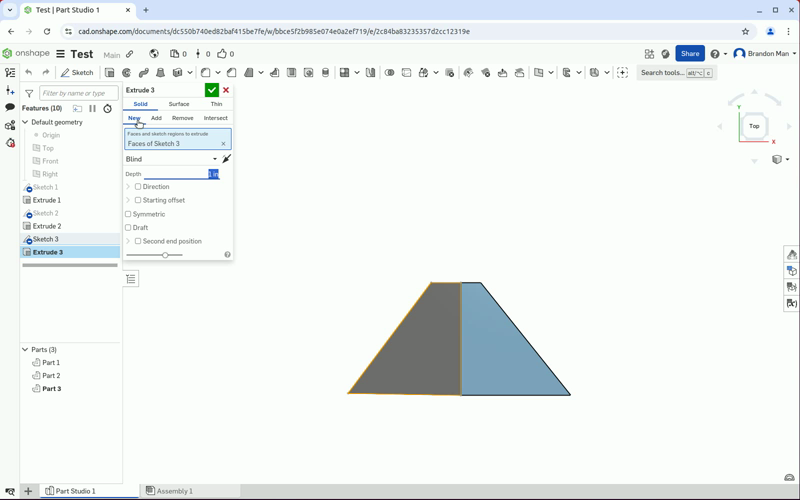
text(8.184)
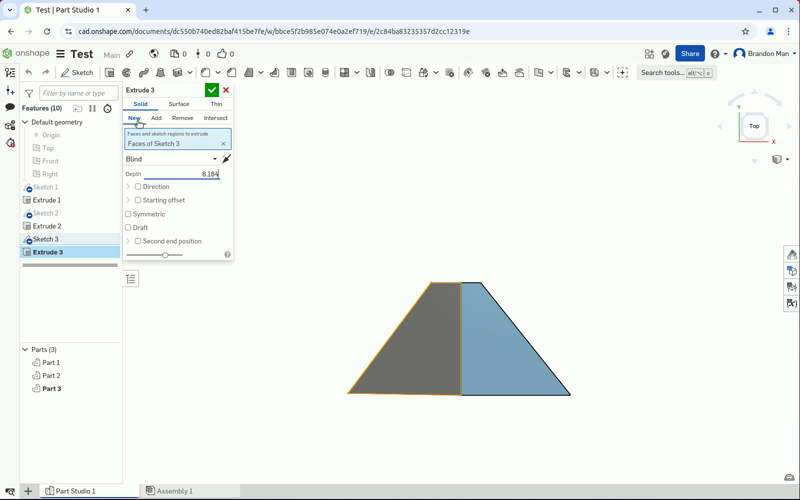
key(enter)
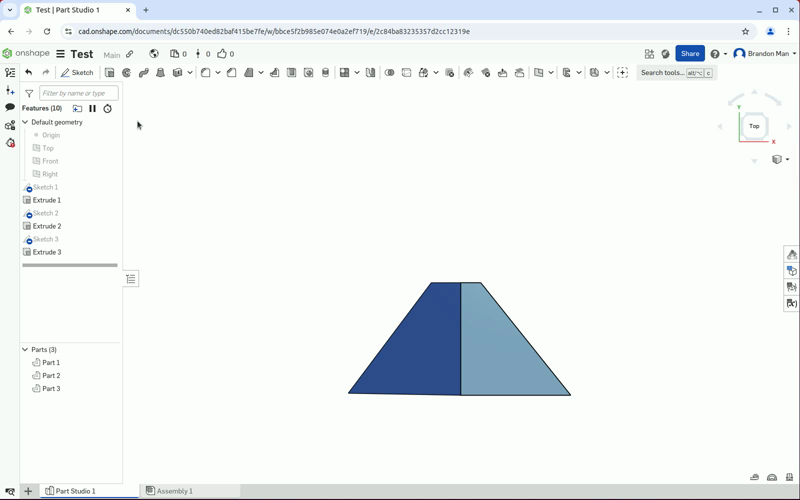
key(shift+h)
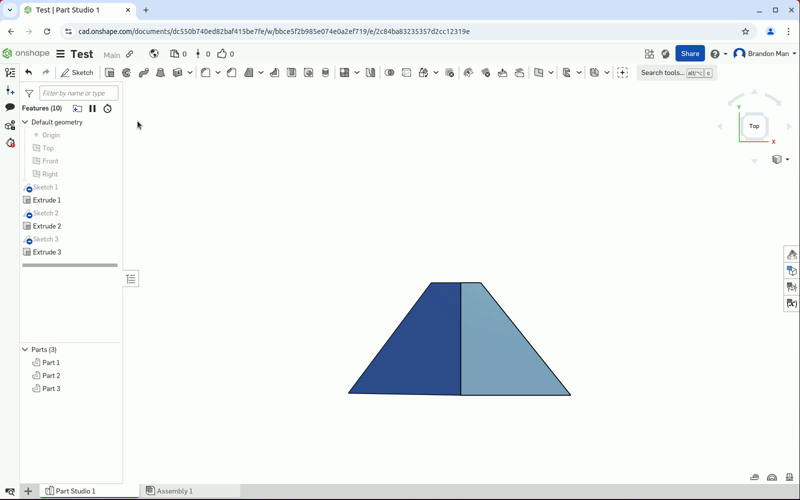
key(shift+h)
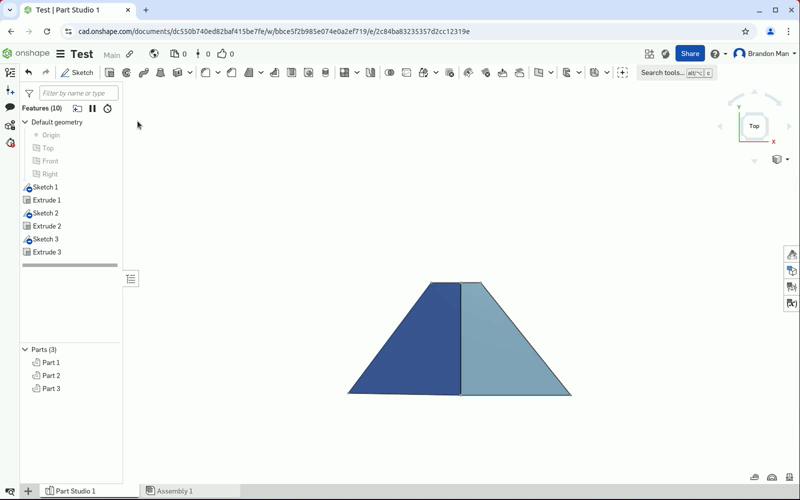
key(shift+7)
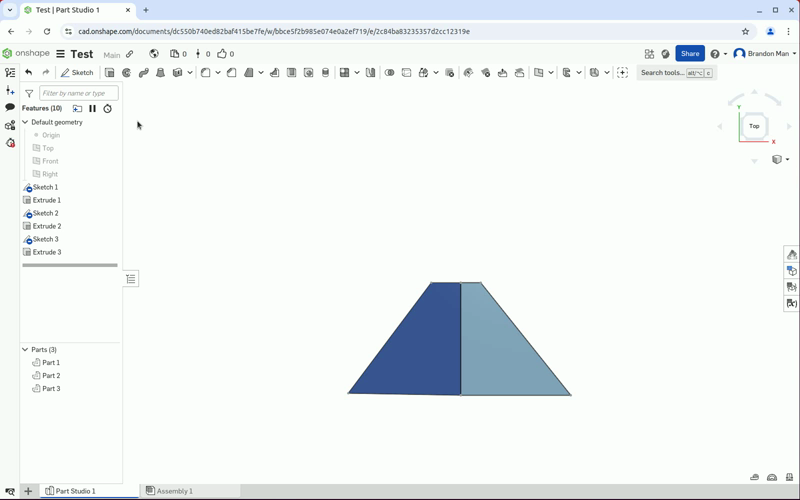
key(up, 3)
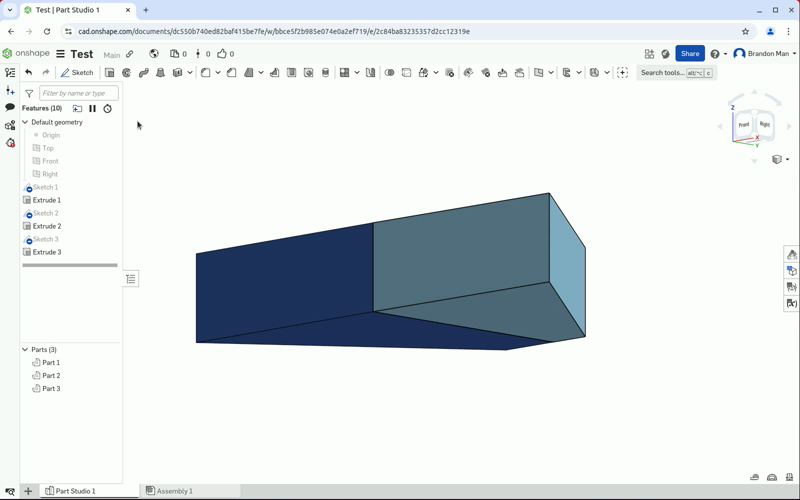
key(left, 3)
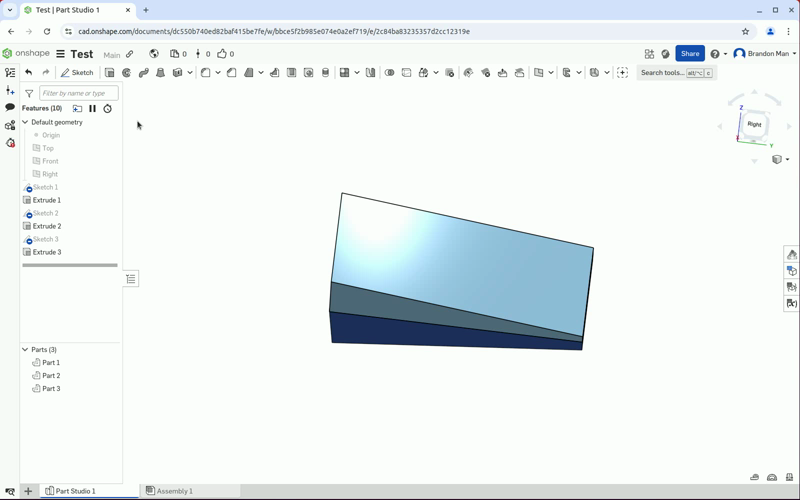
key(right, 3)
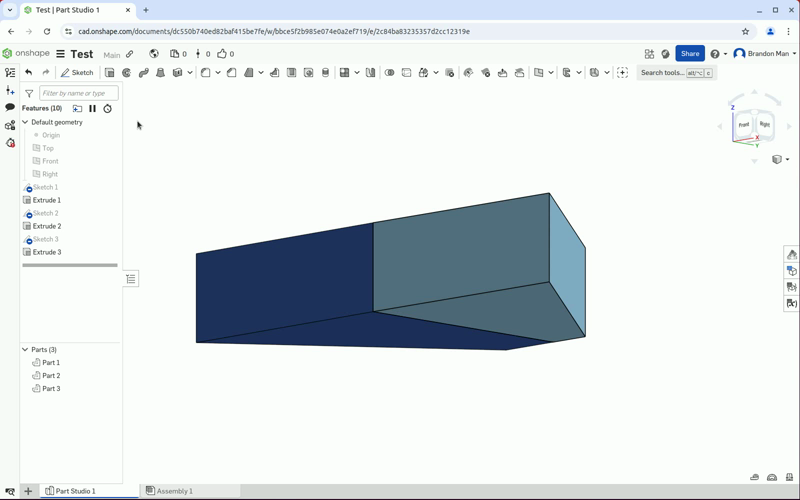
key(down, 3)
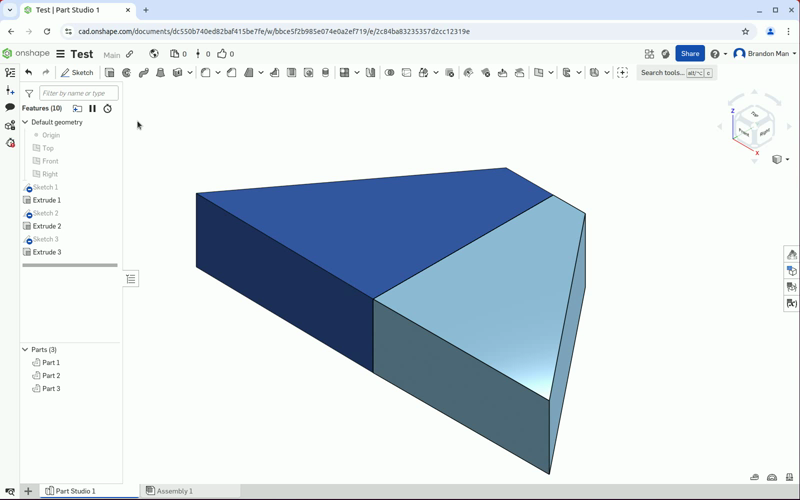
mouse_move(73, 189)
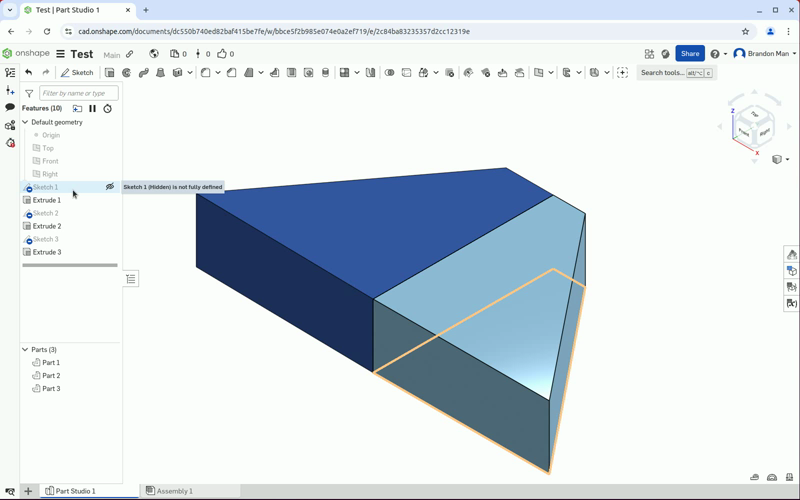
click(73, 189)